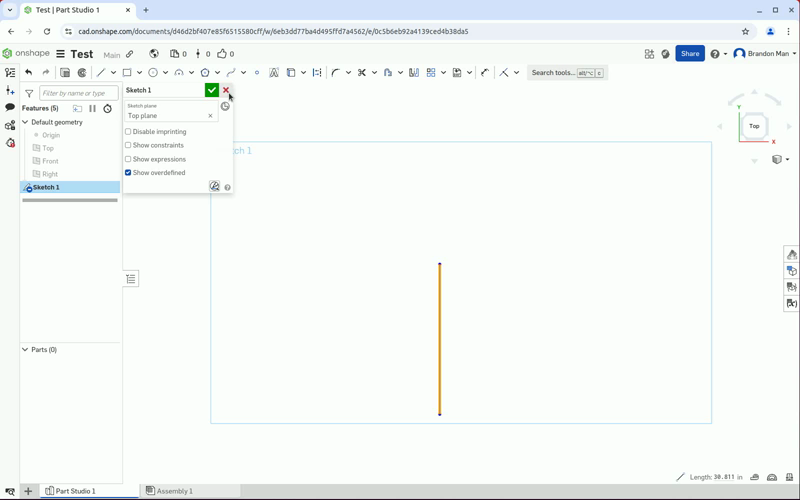
key(shift+h)
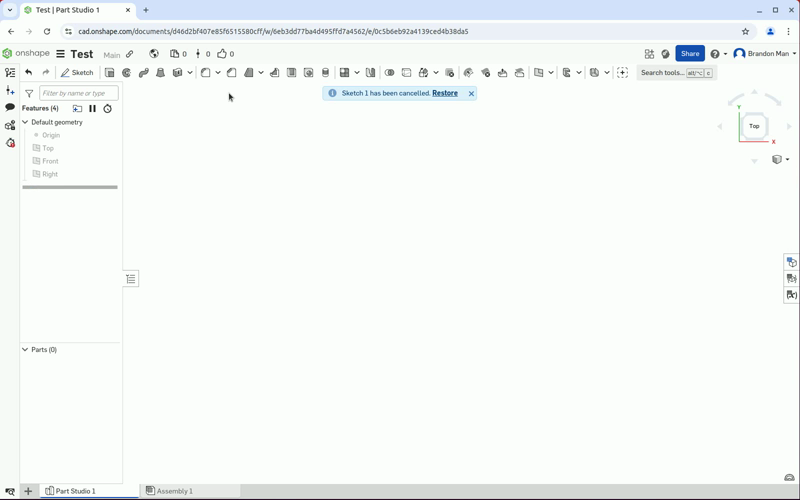
mouse_move(73, 352)
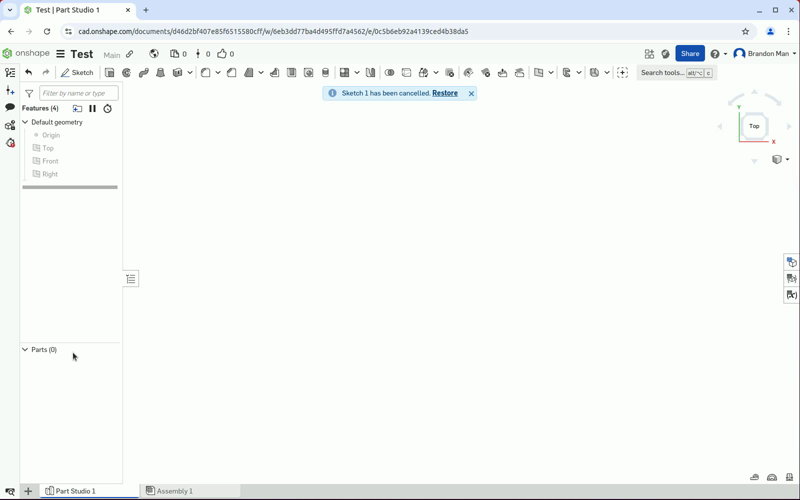
key(y)
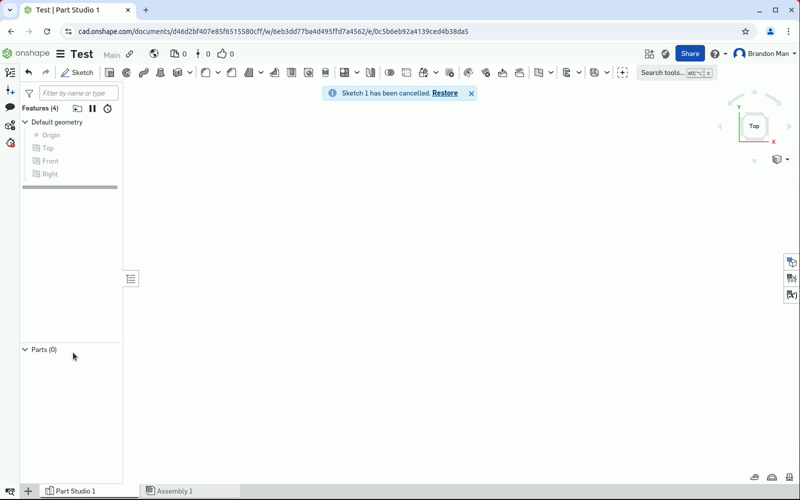
key(shift+p)
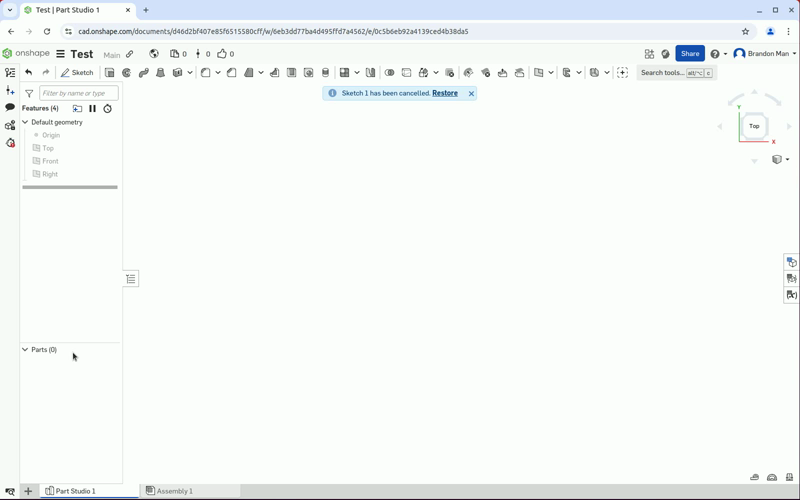
key(space)
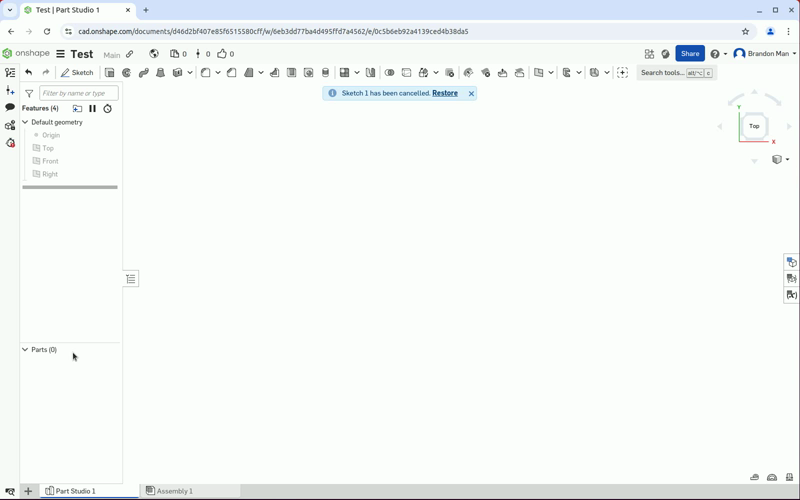
key_down(shift)
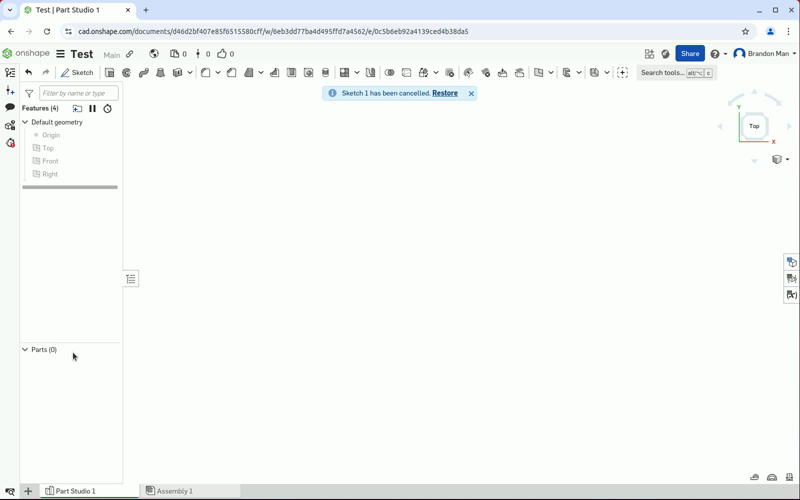
key(up)
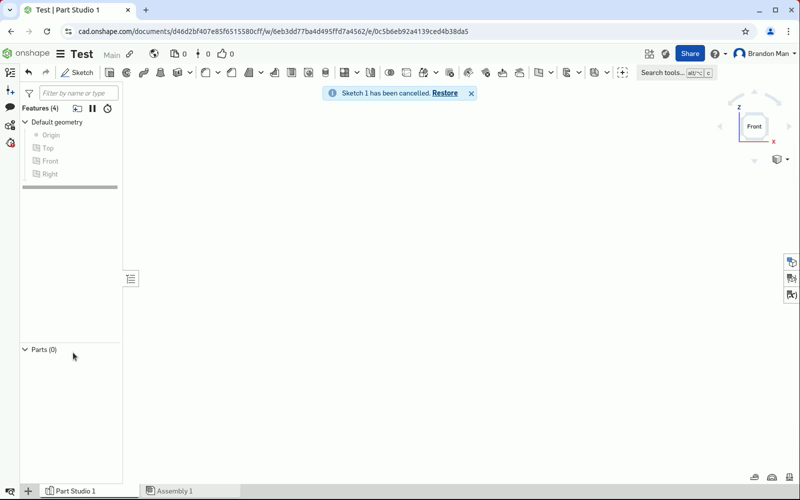
key_up(shift)
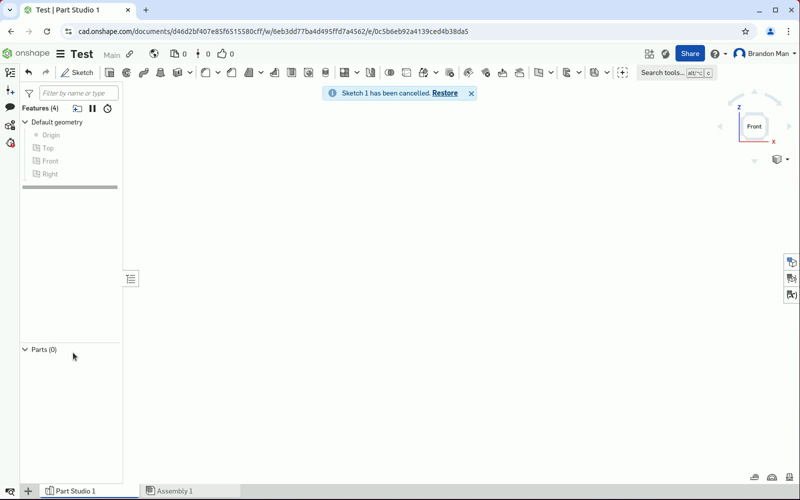
mouse_move(73, 352)
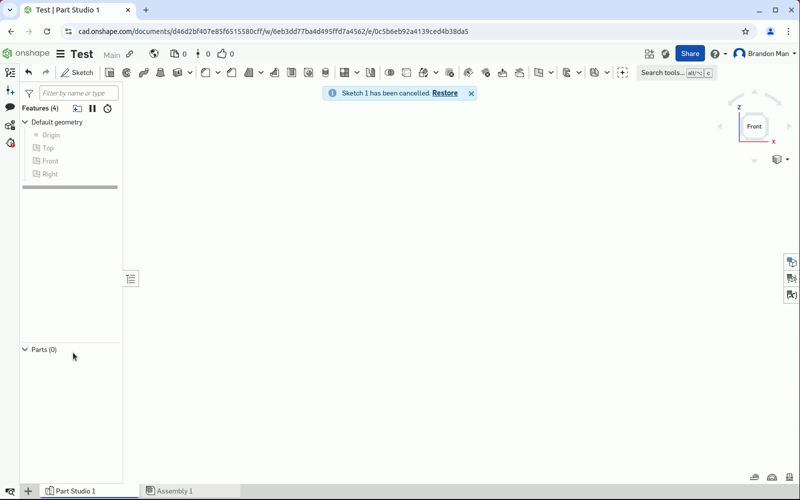
key(shift+y)
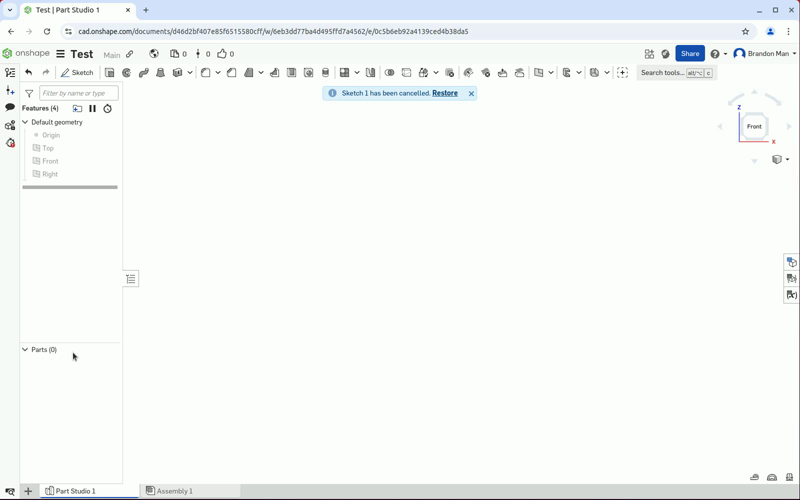
key(shift+s)
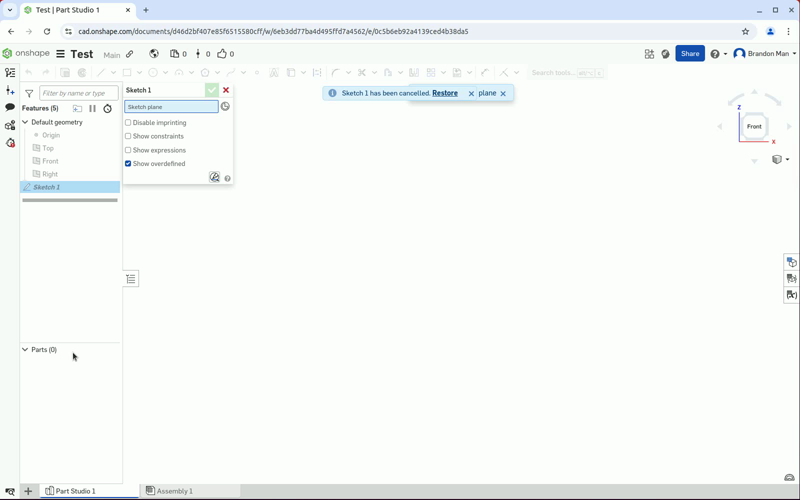
mouse_move(73, 163)
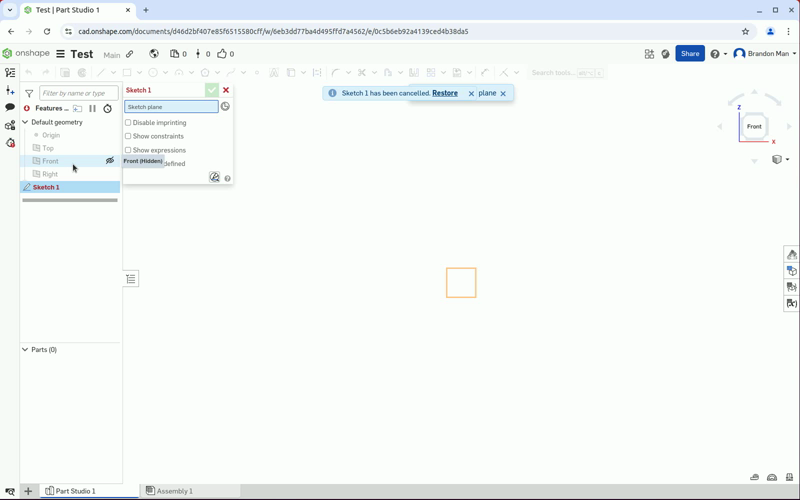
click(73, 163)
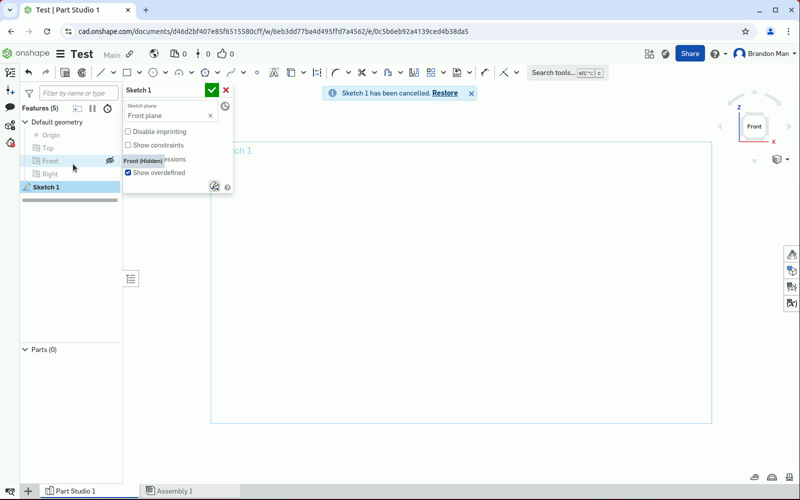
mouse_move(73, 352)
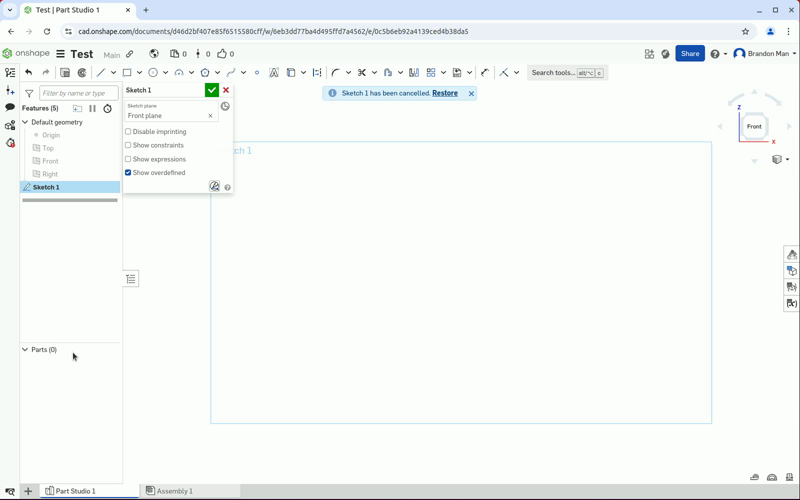
key(y)
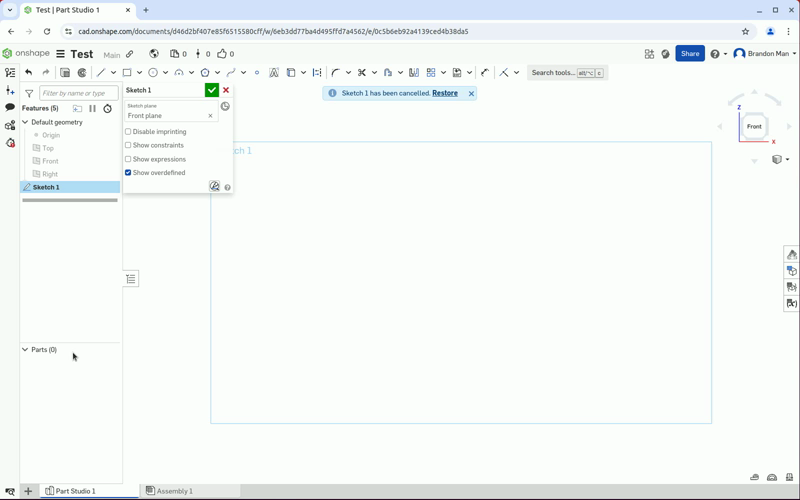
key(l)
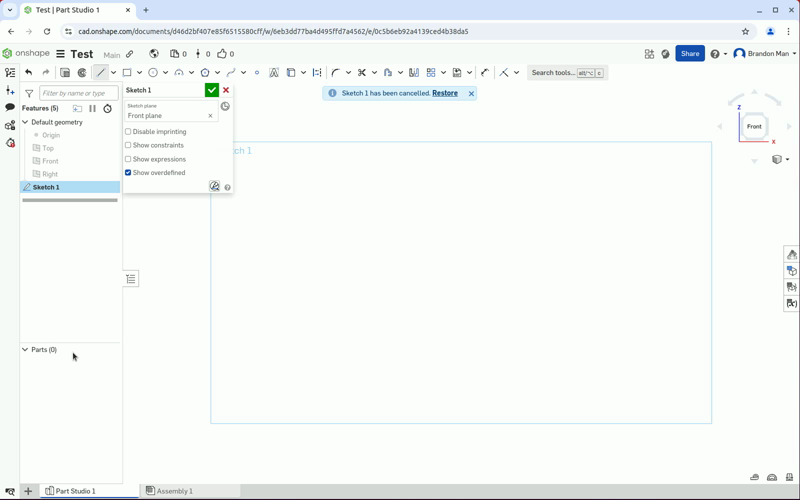
key_down(shift)
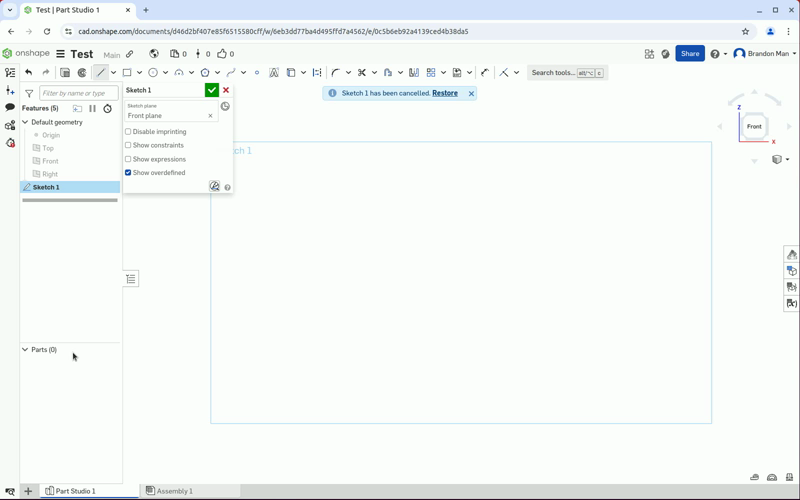
mouse_move(404, 282)
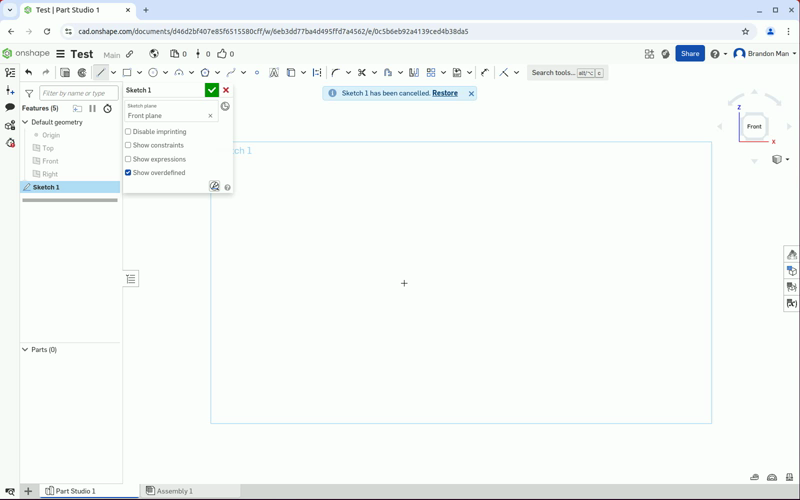
click(404, 282)
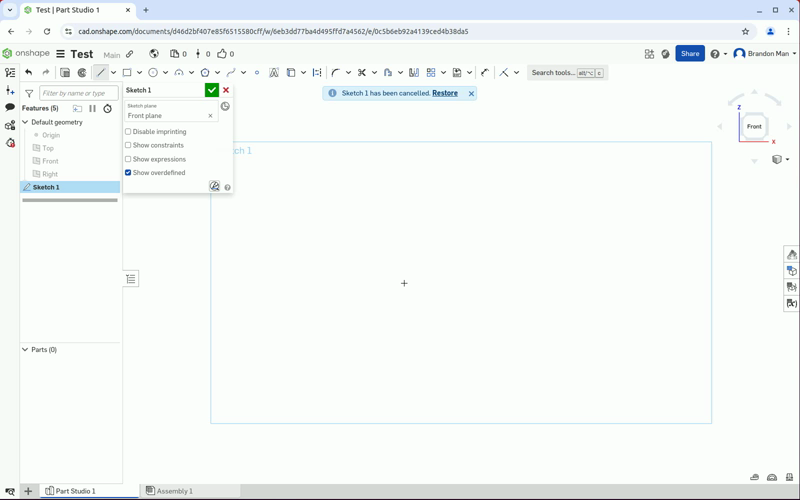
key_up(shift)
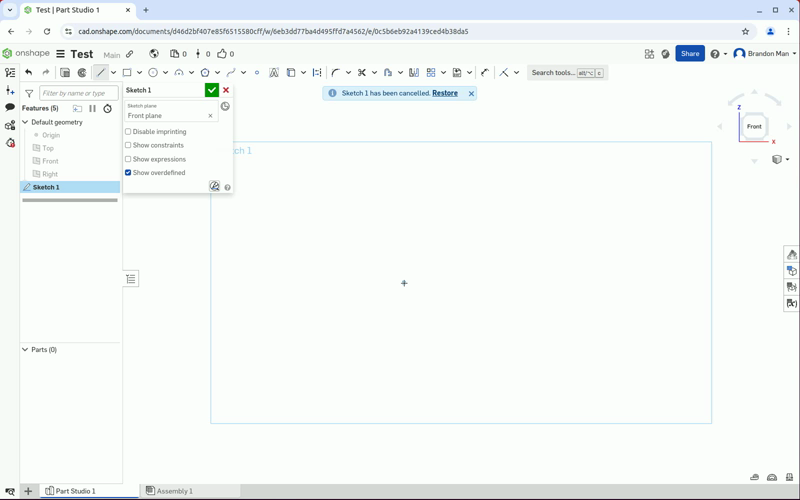
key_down(shift)
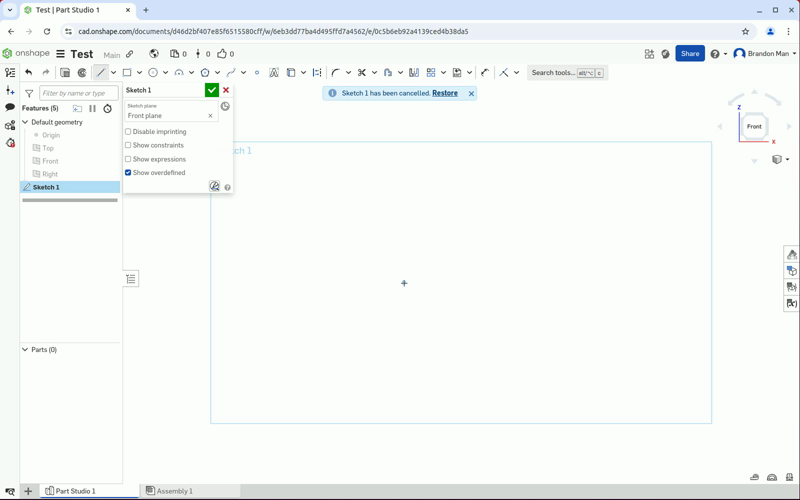
mouse_move(434, 282)
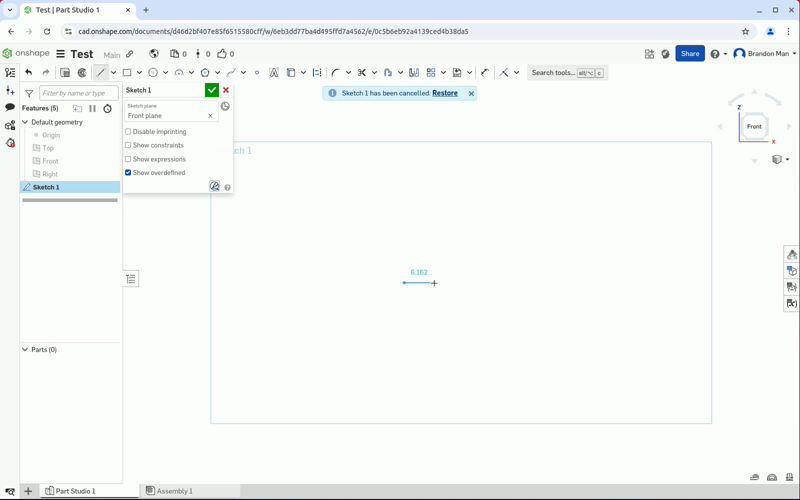
mouse_move(461, 282)
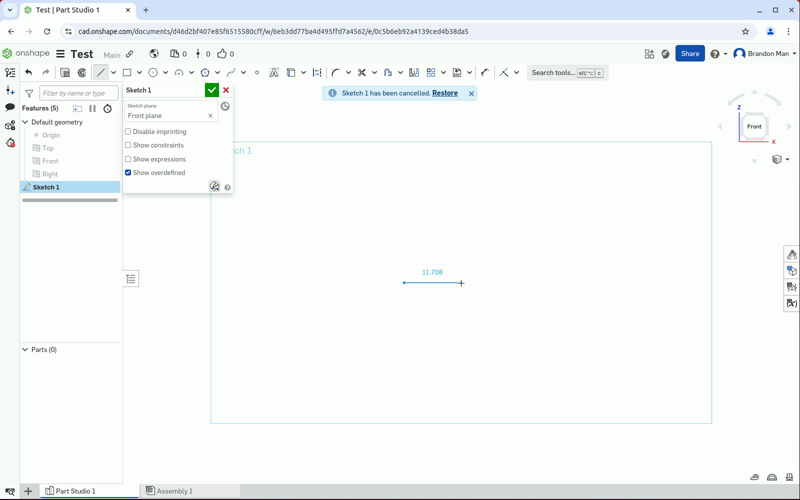
click(461, 282)
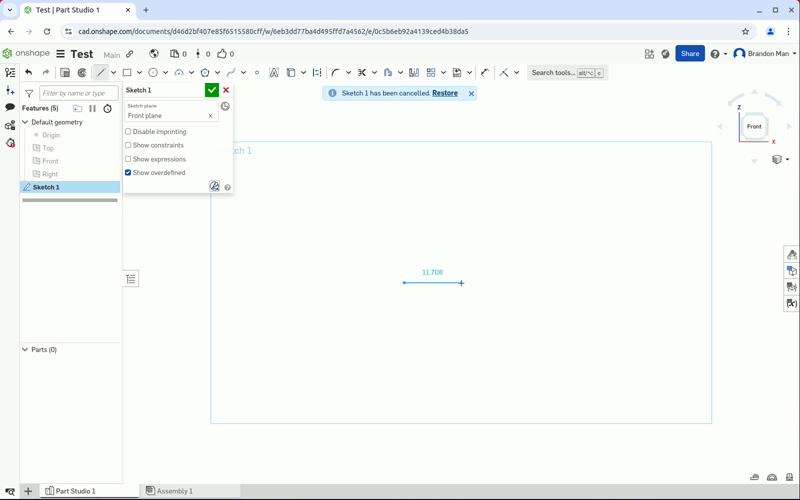
key_up(shift)
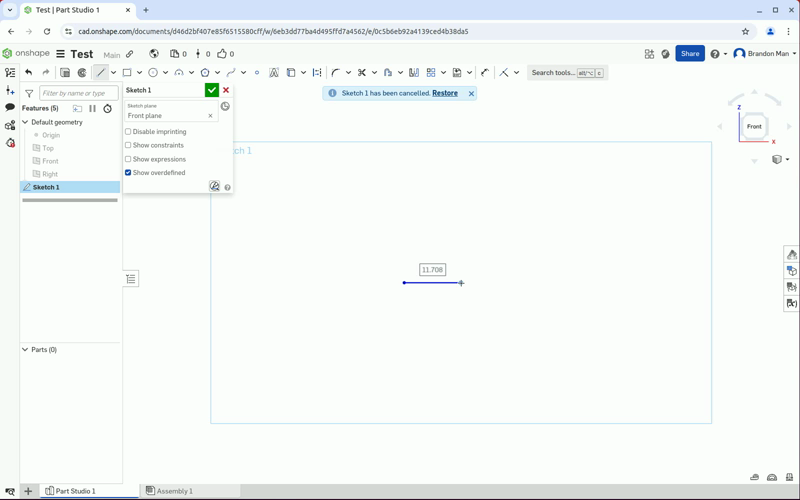
key_down(shift)
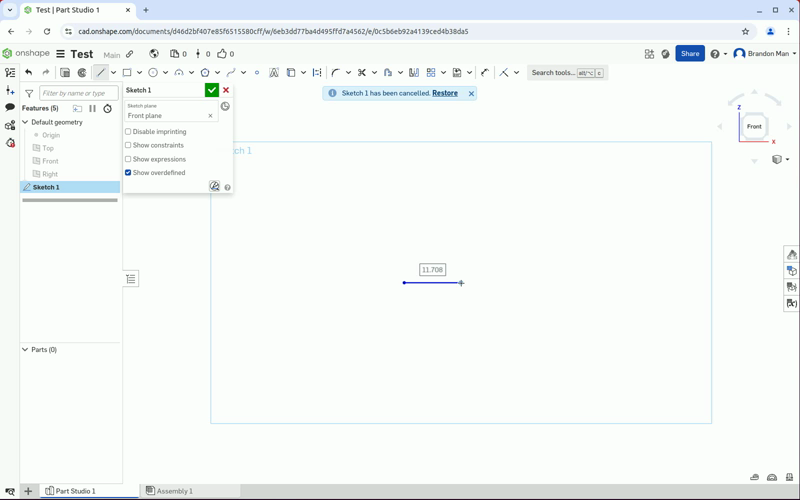
mouse_move(491, 282)
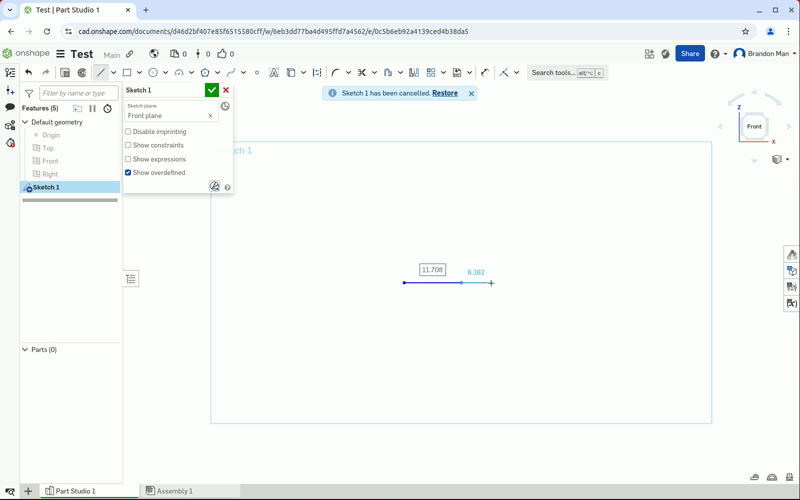
mouse_move(516, 282)
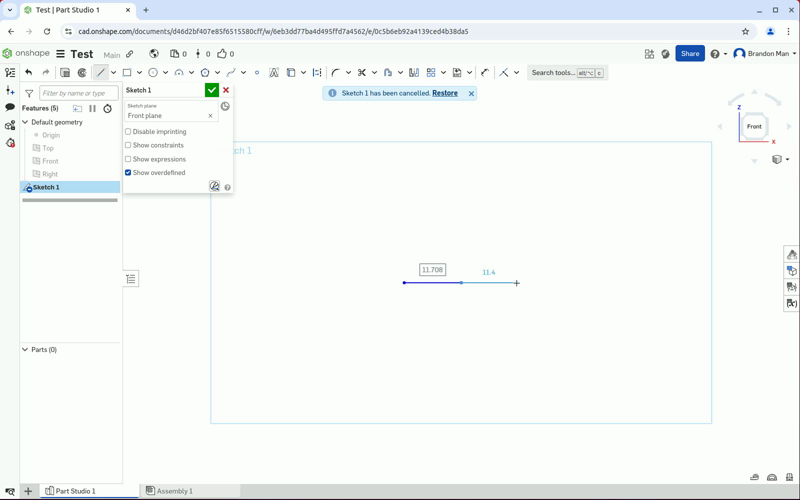
click(516, 282)
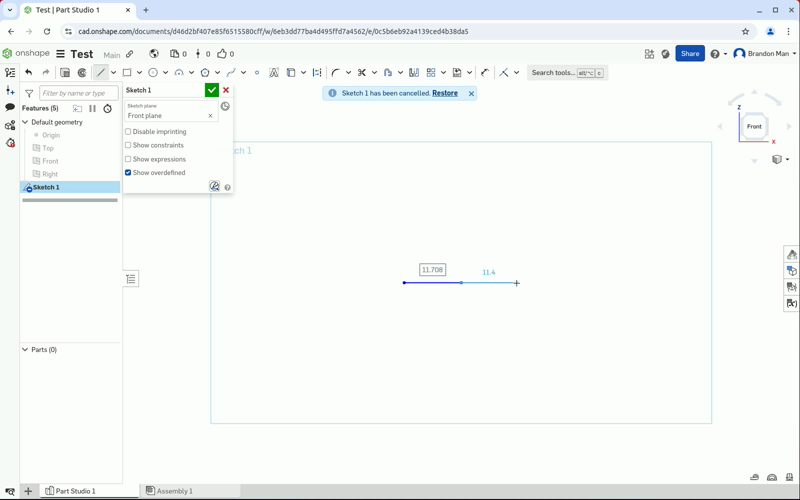
key_up(shift)
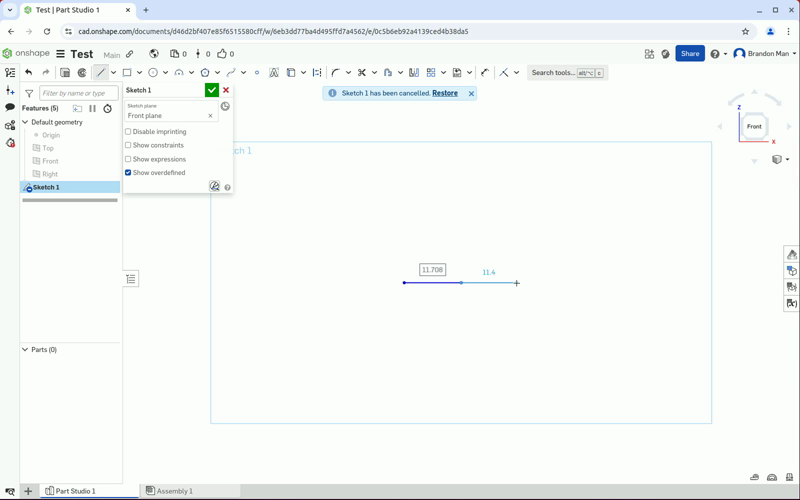
key_down(shift)
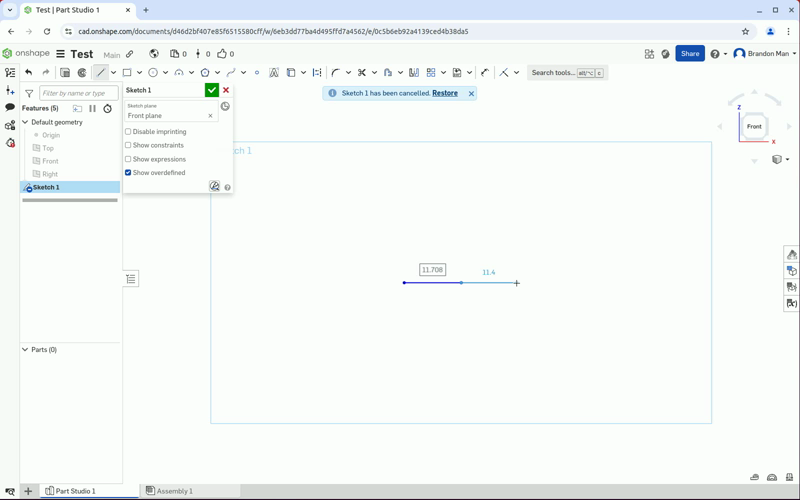
mouse_move(546, 282)
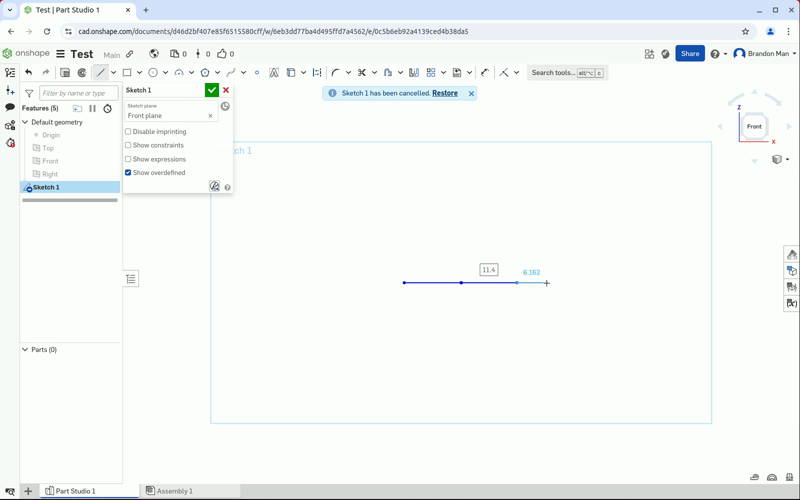
mouse_move(516, 226)
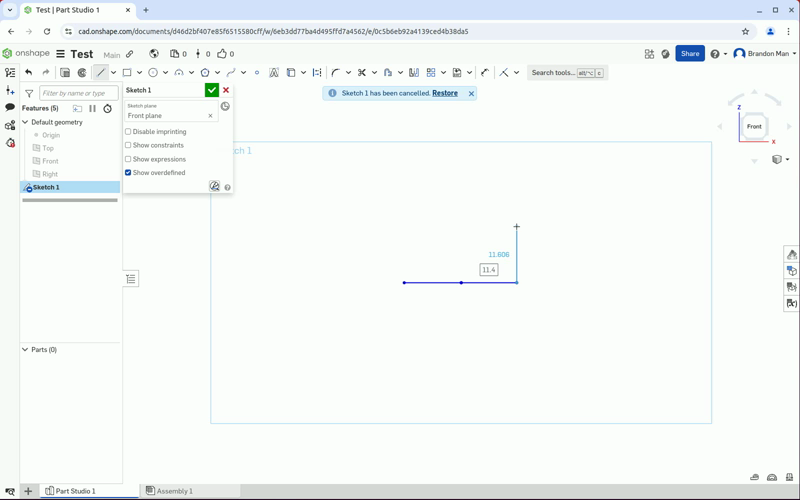
click(516, 226)
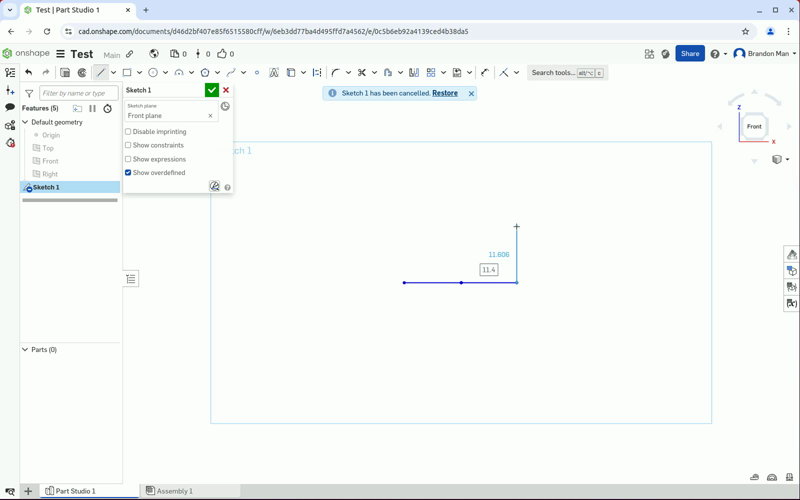
key_up(shift)
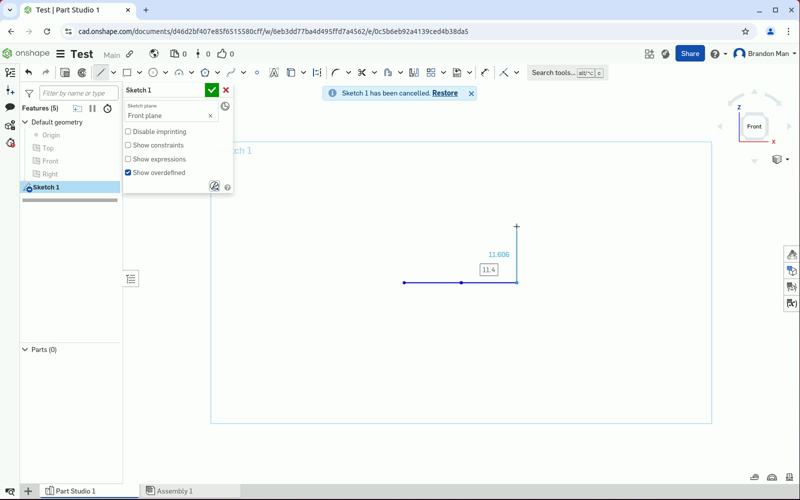
key_down(shift)
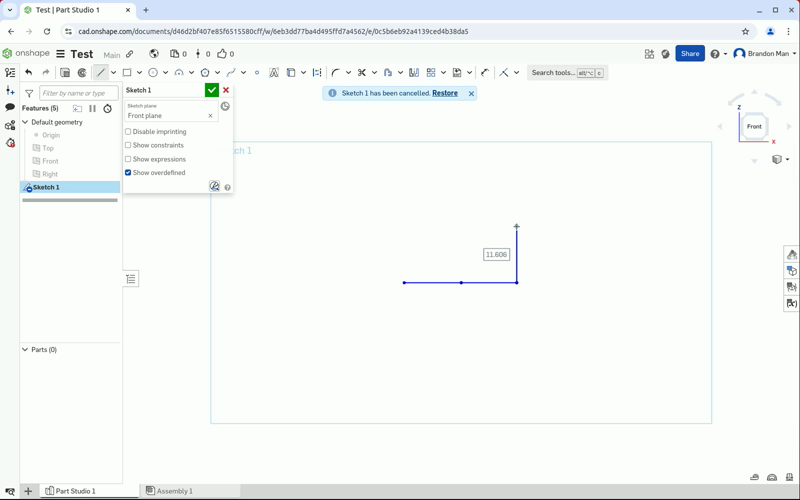
mouse_move(546, 226)
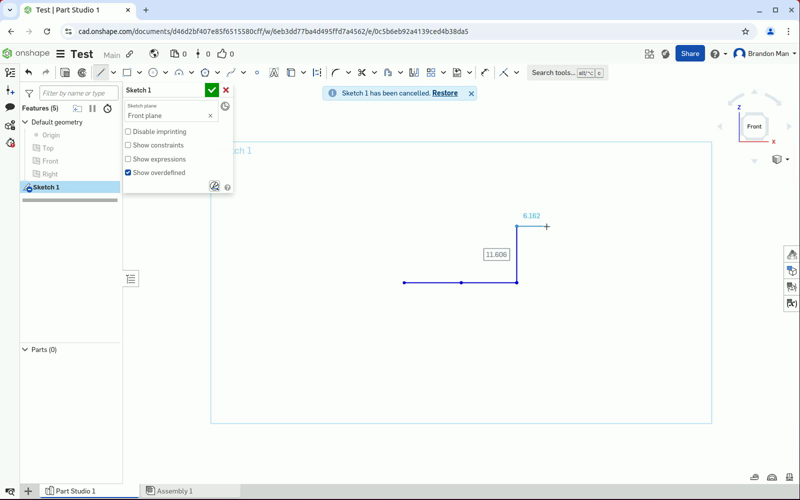
mouse_move(461, 226)
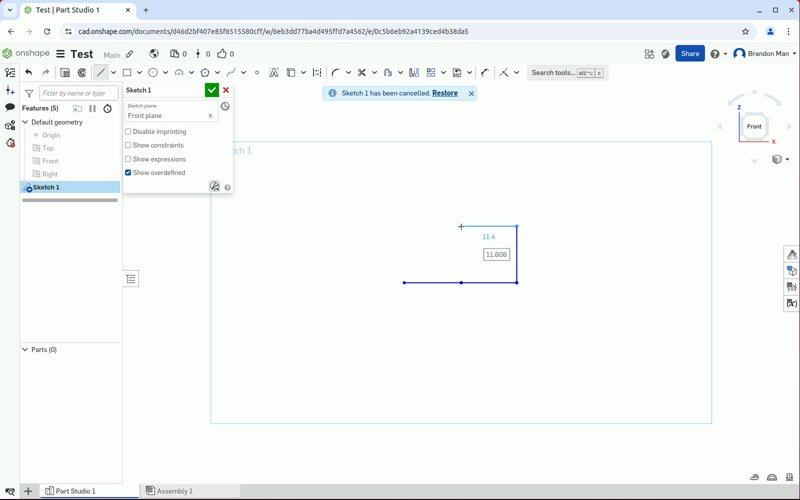
click(461, 226)
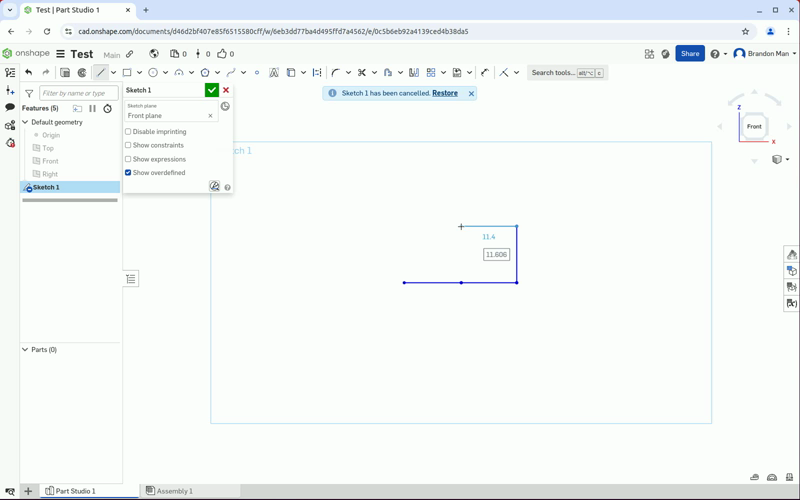
key_up(shift)
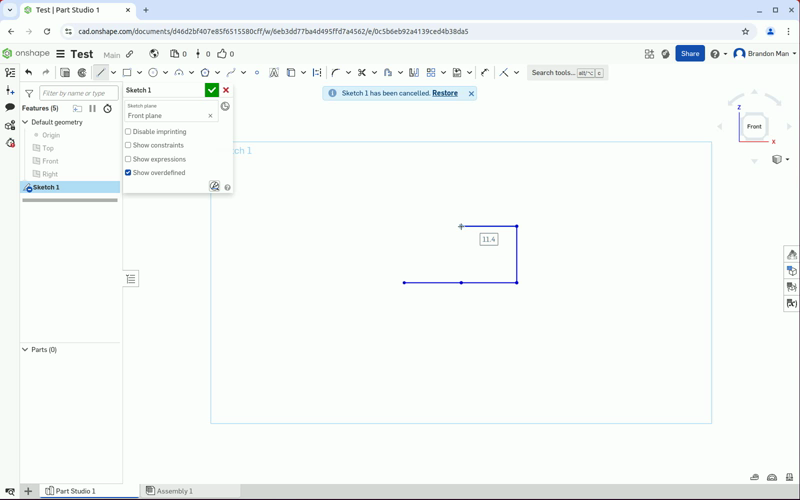
key_down(shift)
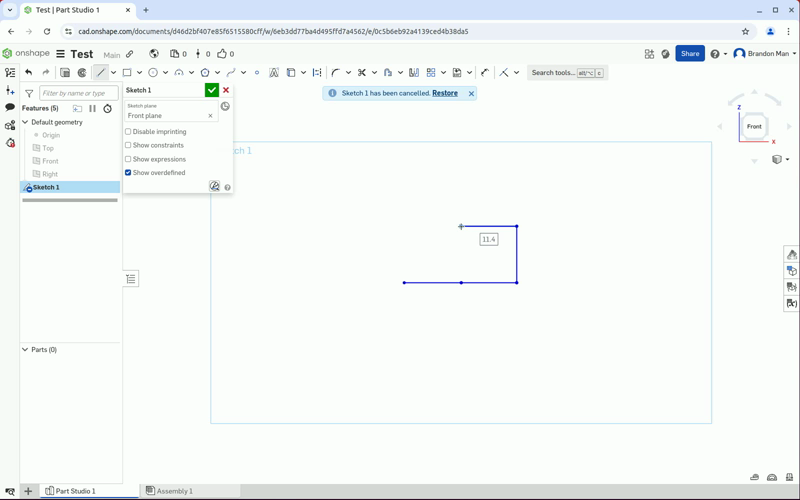
mouse_move(491, 226)
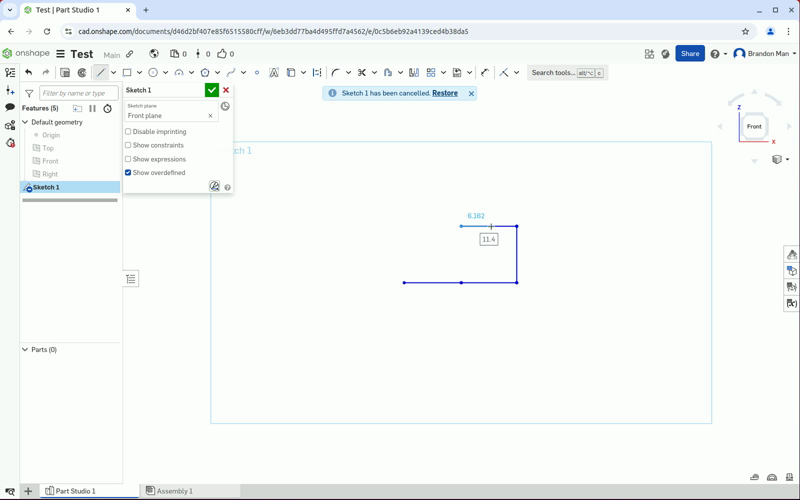
mouse_move(404, 226)
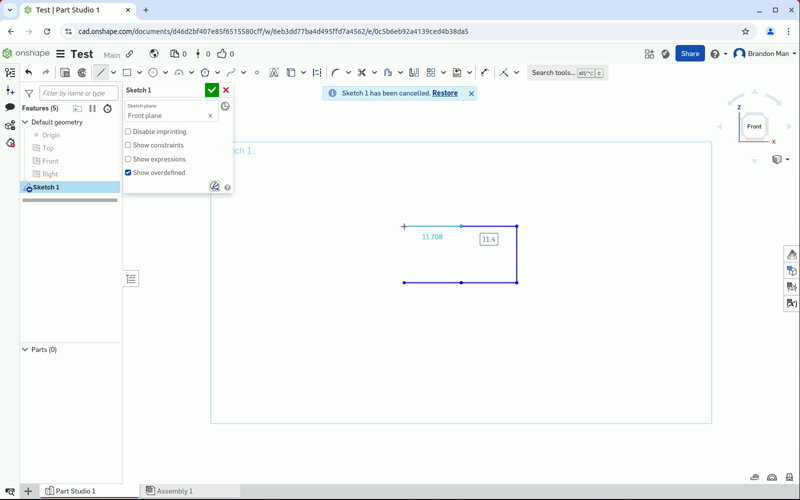
click(404, 226)
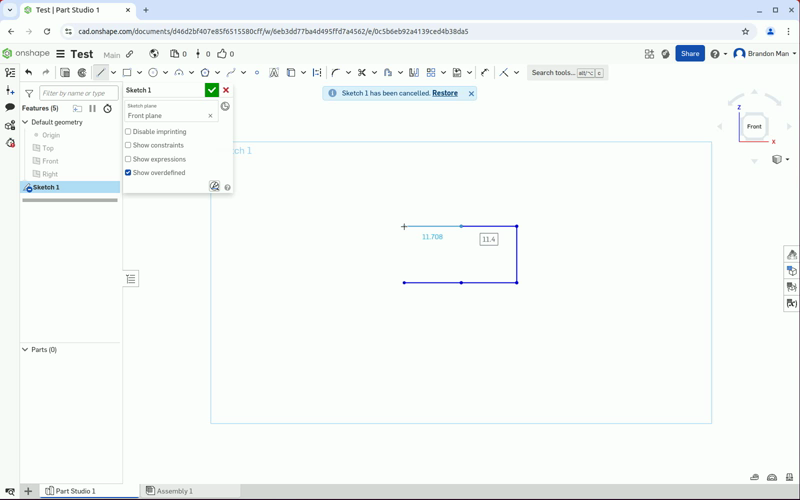
key_up(shift)
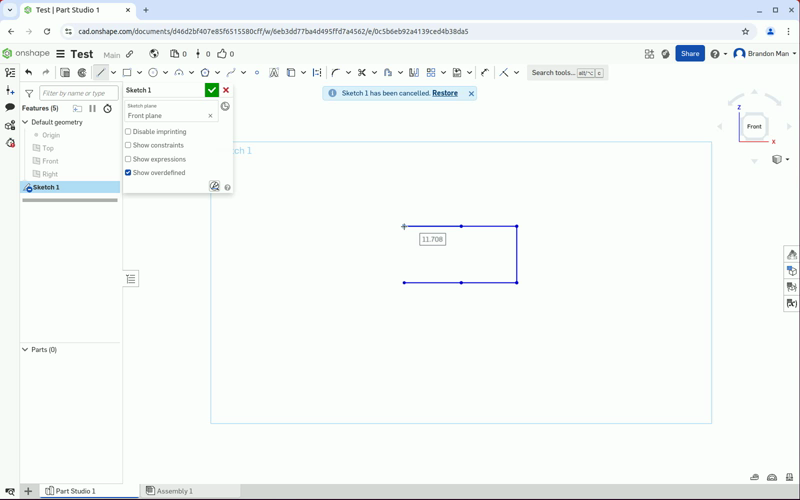
mouse_move(434, 226)
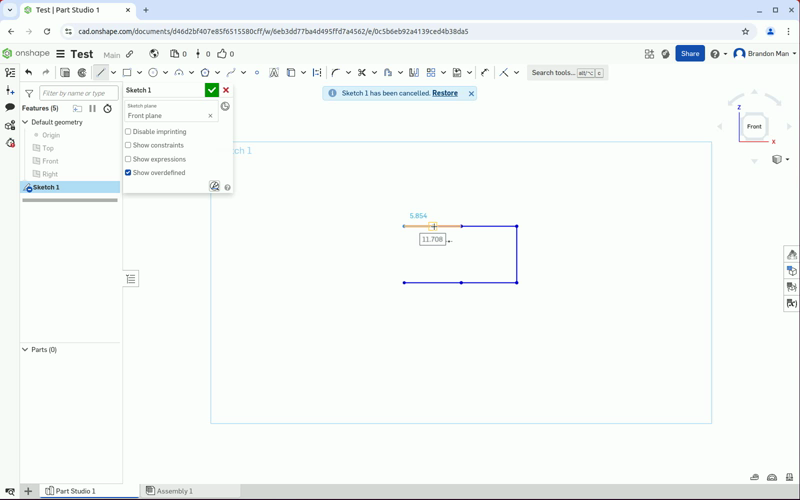
key_down(shift)
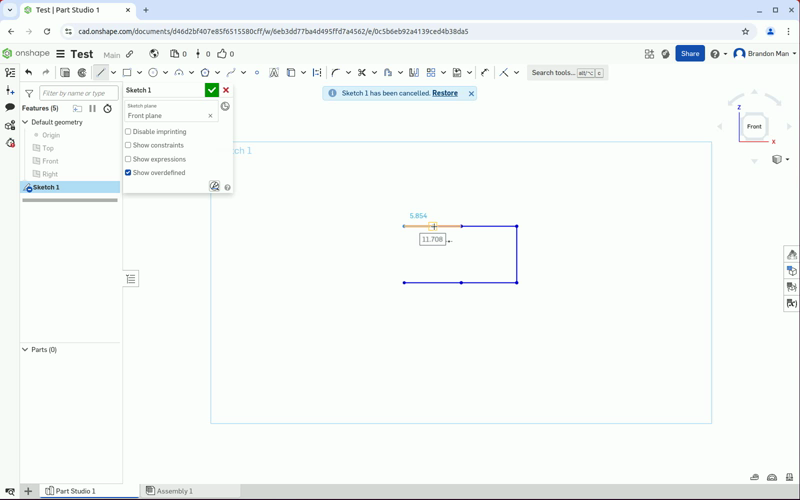
mouse_move(404, 282)
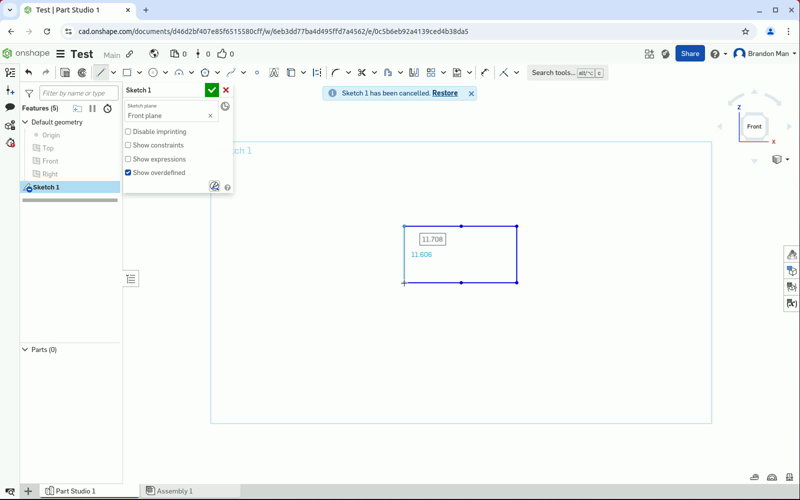
key_up(shift)
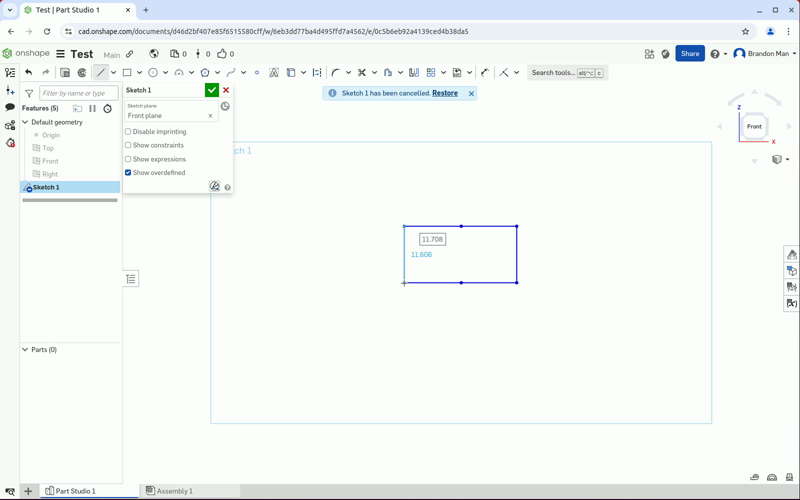
click(404, 282)
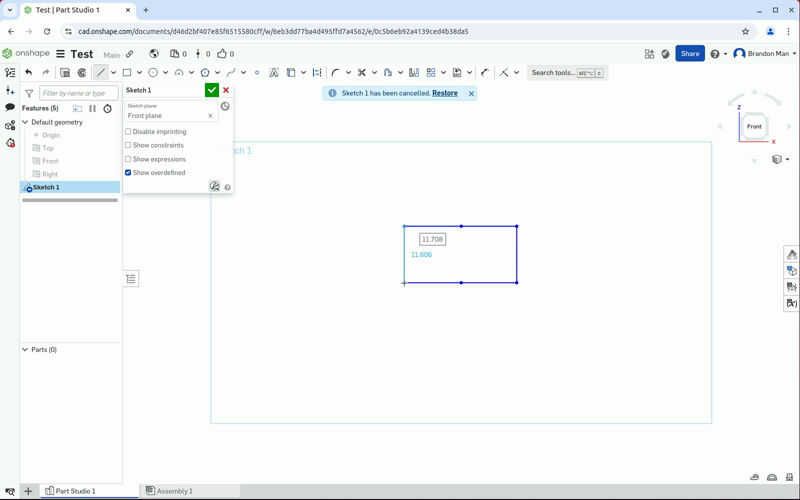
key(esc)
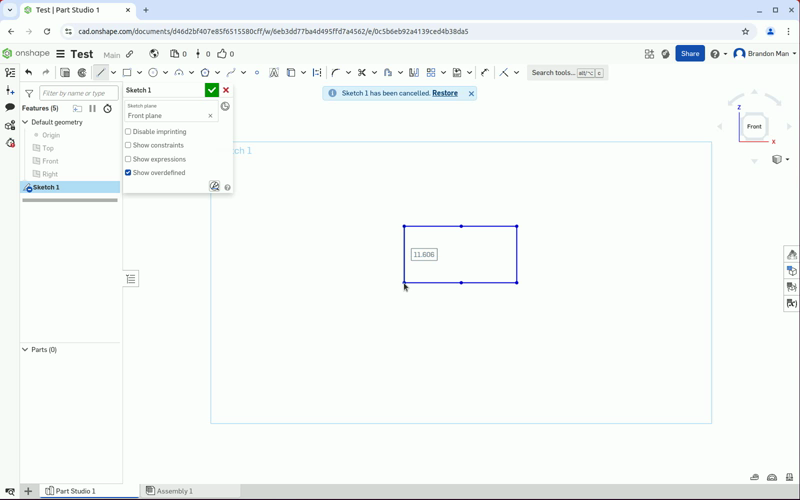
mouse_move(421, 260)
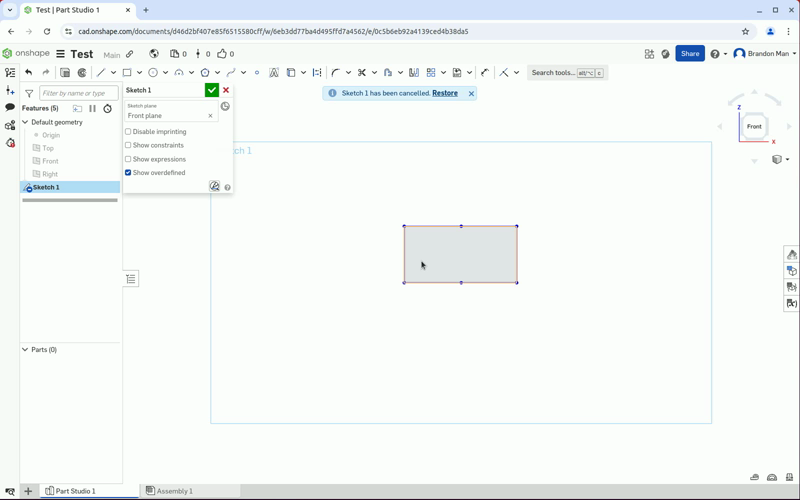
click(421, 260)
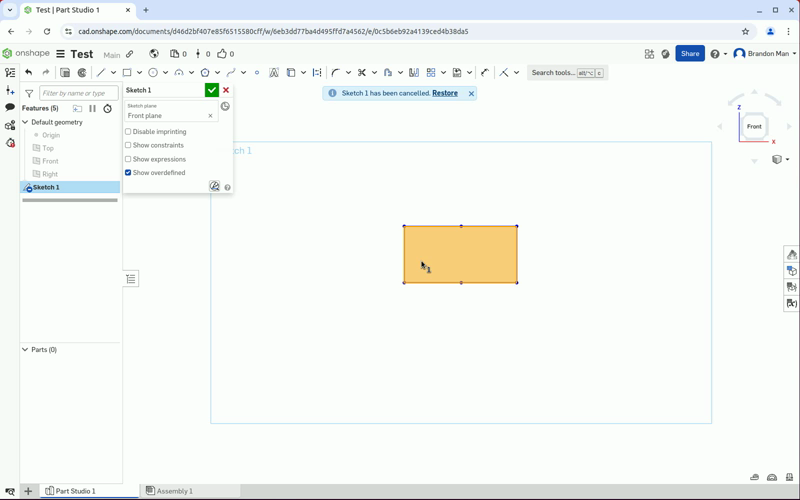
mouse_move(73, 352)
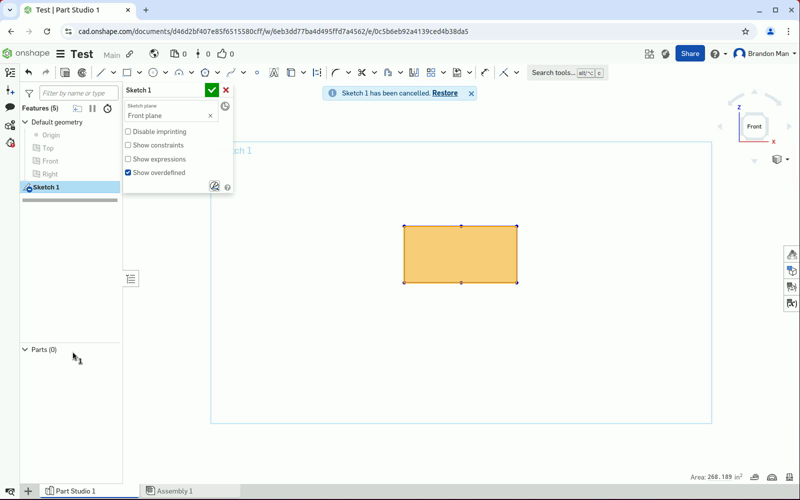
key(shift+y)
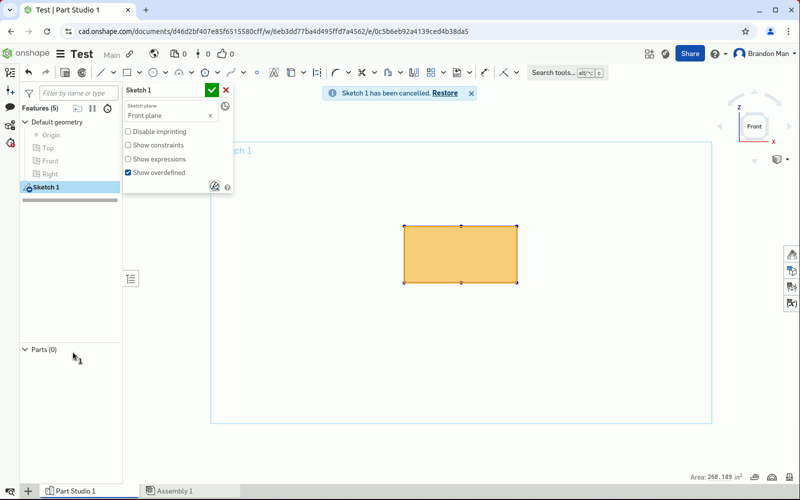
key(shift+e)
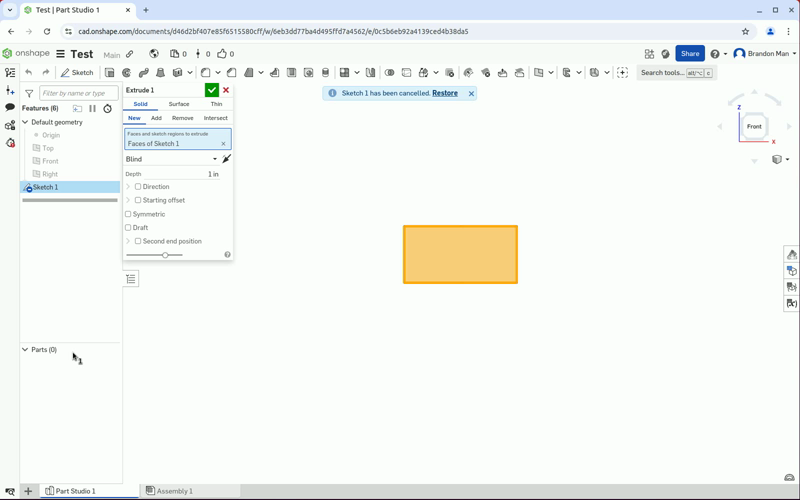
mouse_move(143, 106)
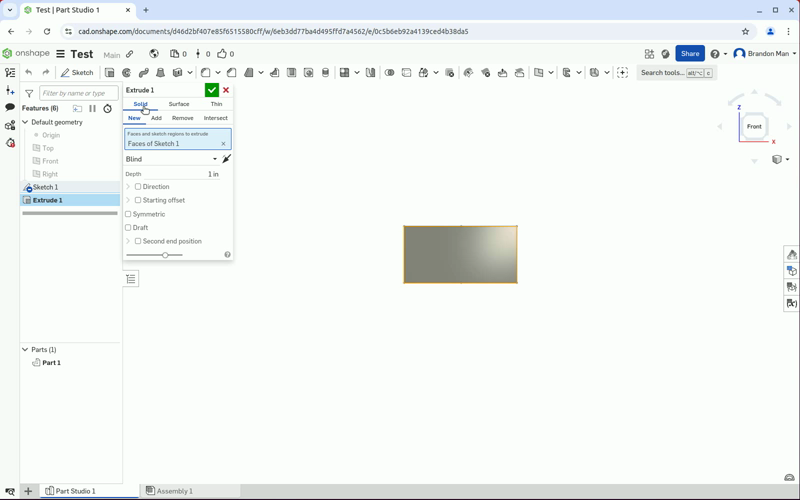
click(143, 106)
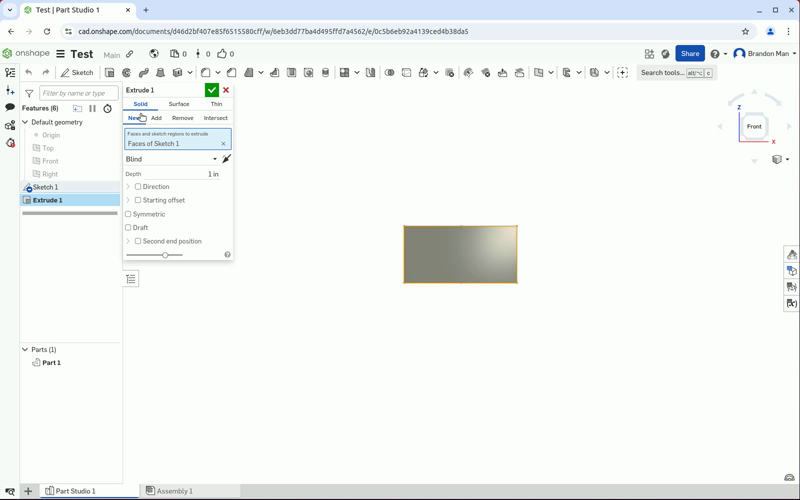
mouse_move(137, 120)
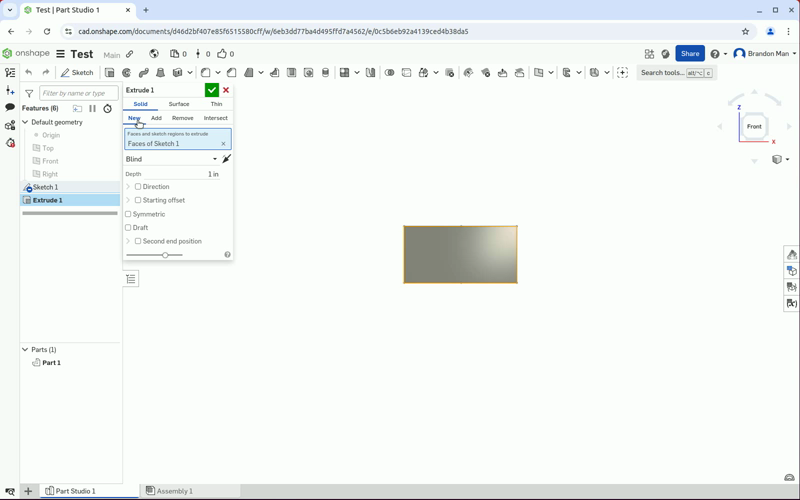
click(137, 120)
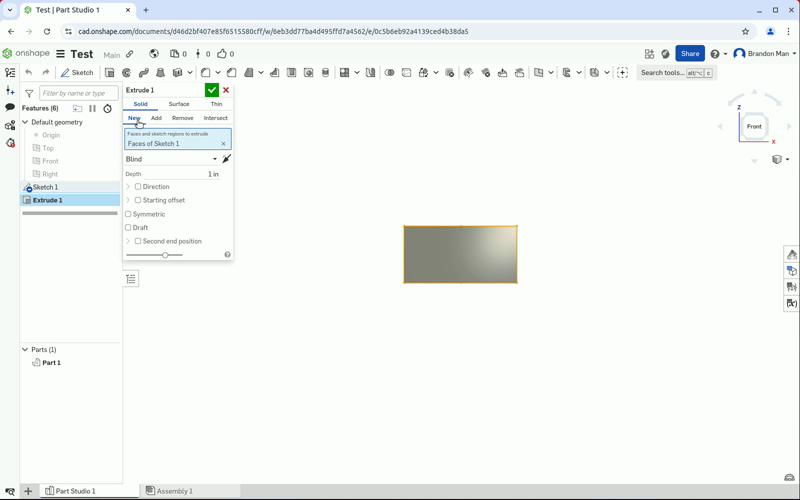
key(tab, 4)
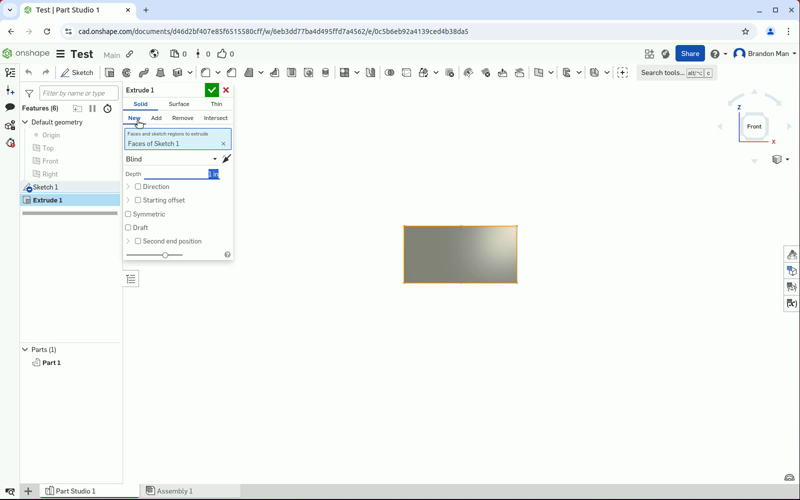
text(23.108)
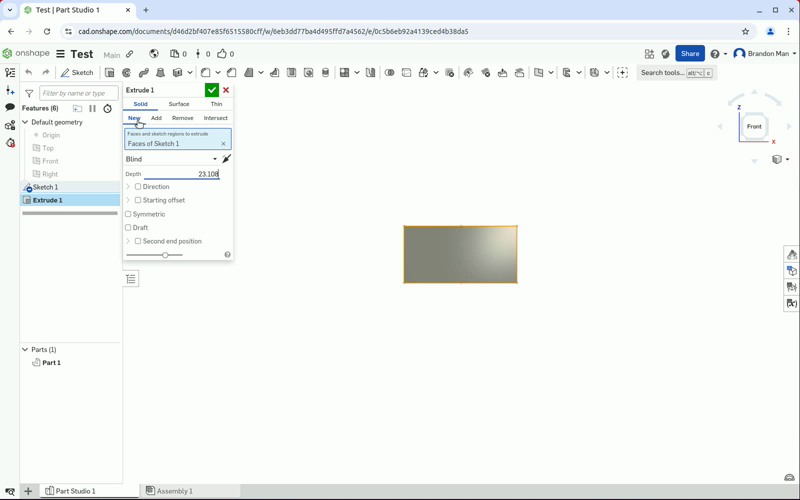
key(enter)
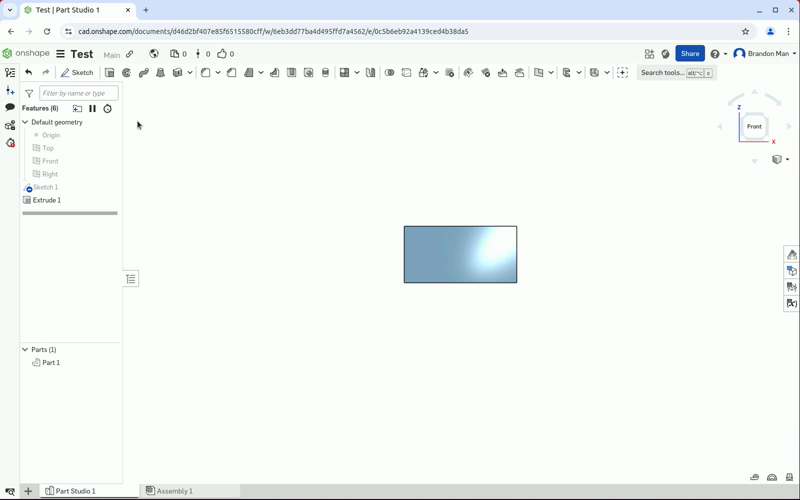
key(shift+h)
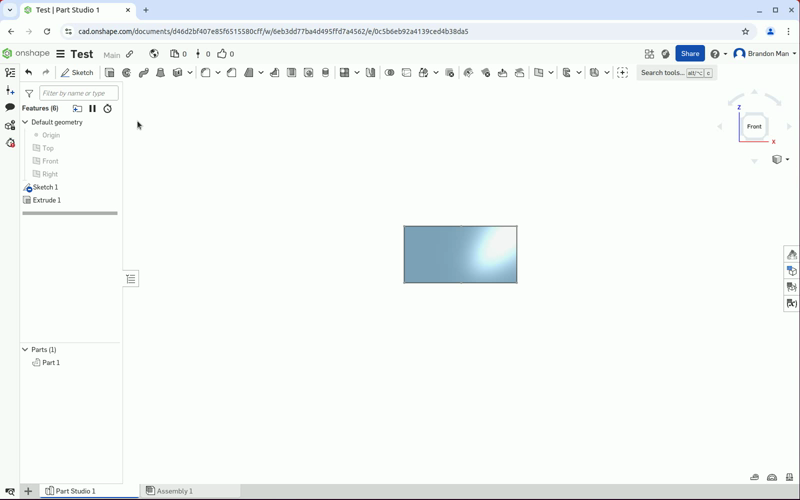
key(shift+h)
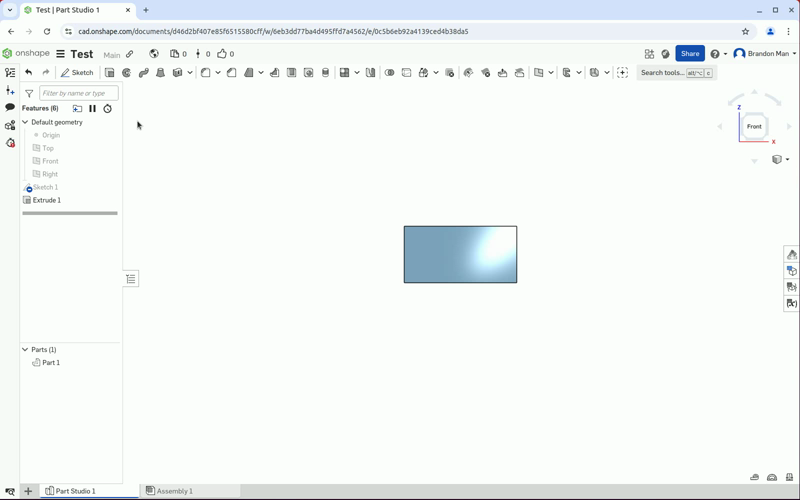
mouse_move(73, 189)
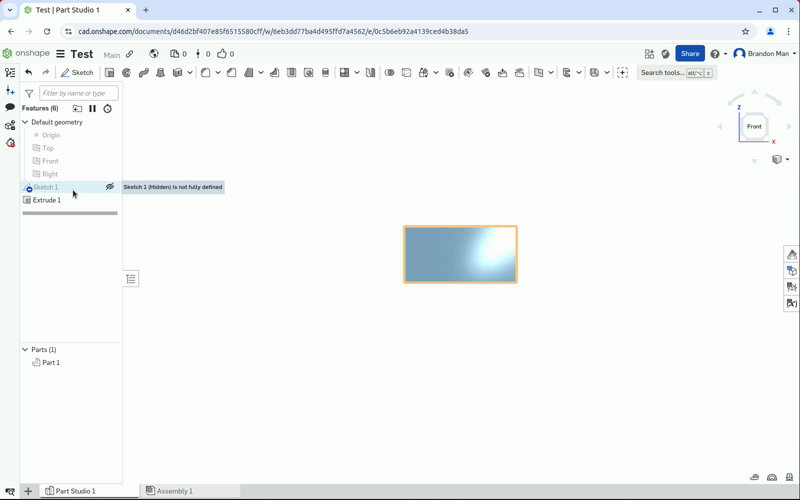
click(73, 189)
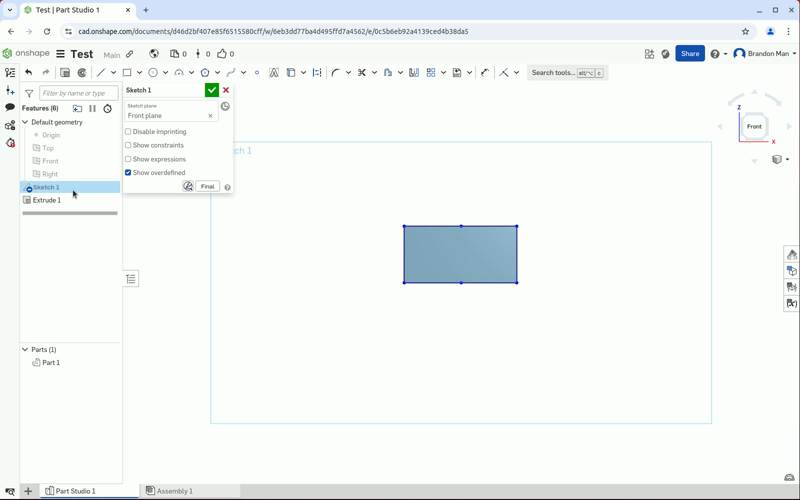
mouse_move(229, 92)
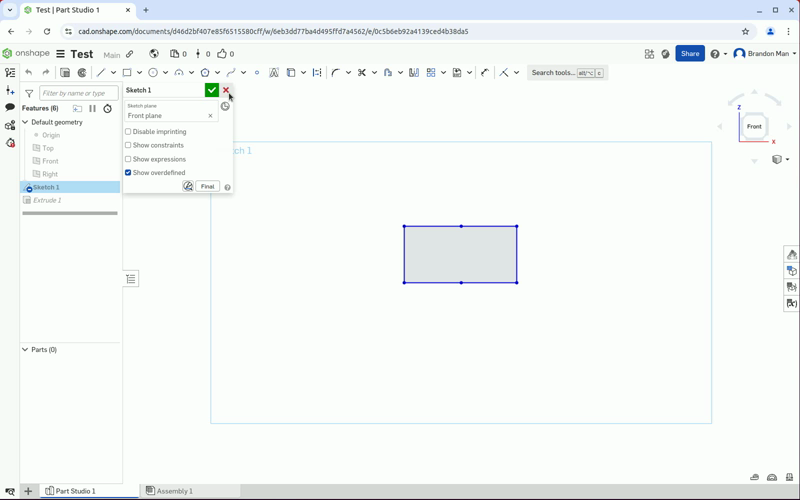
click(229, 92)
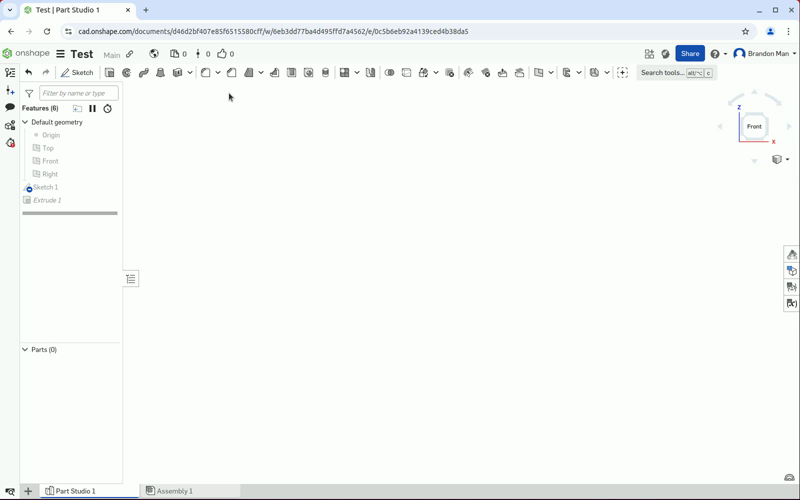
mouse_move(73, 352)
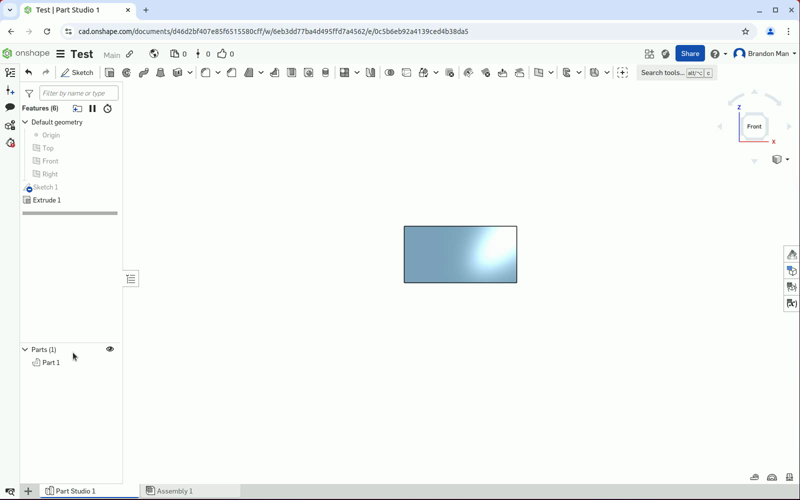
key(y)
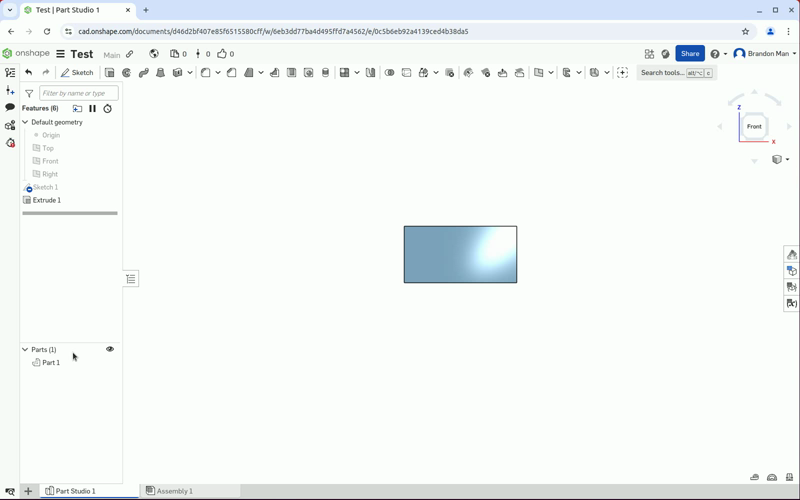
key(shift+p)
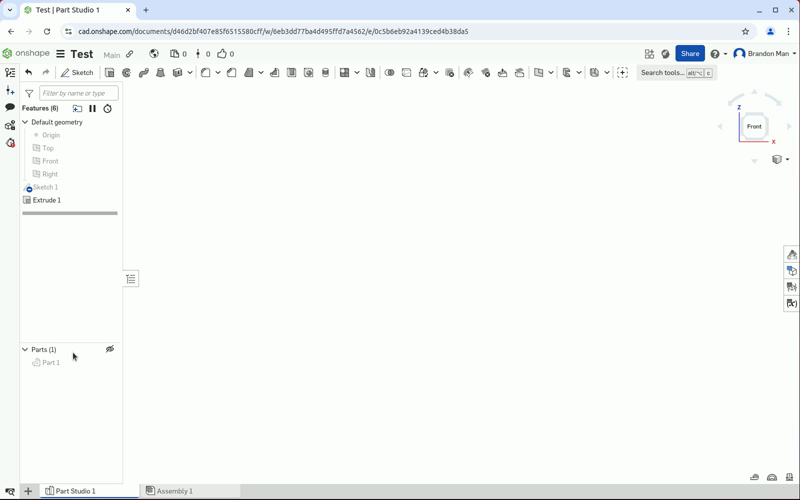
key(space)
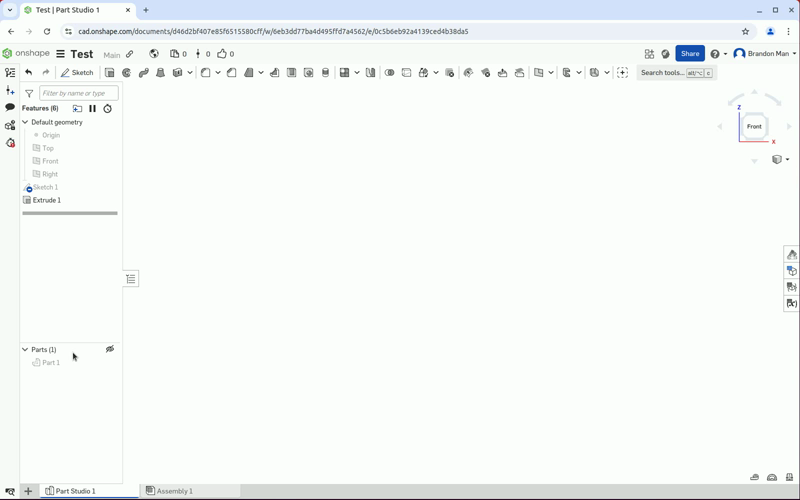
key_down(shift)
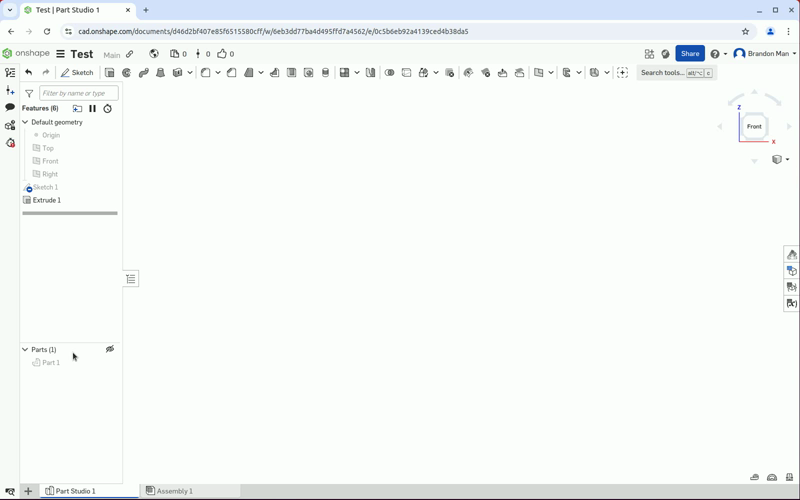
key(down)
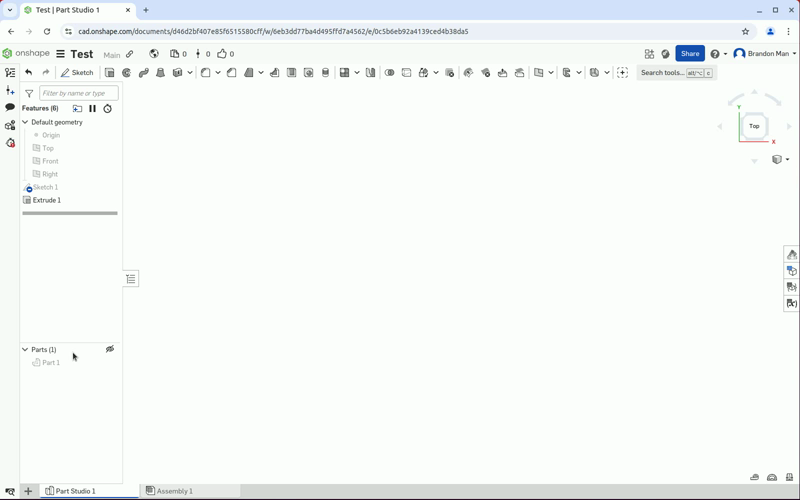
key_up(shift)
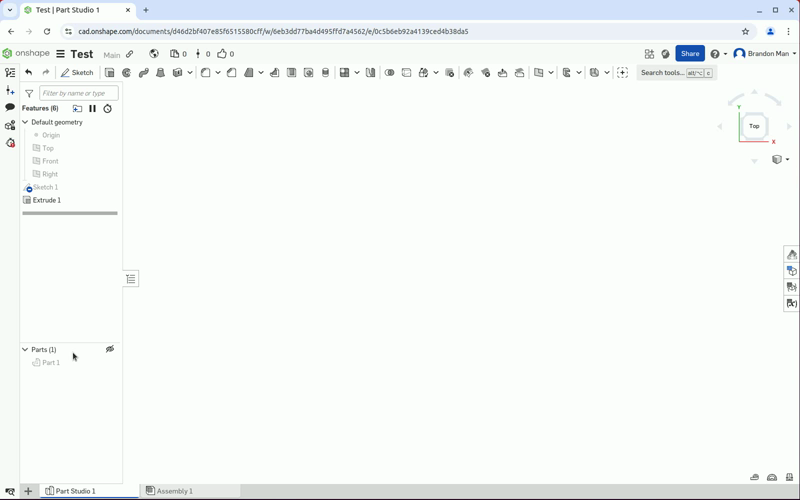
mouse_move(73, 352)
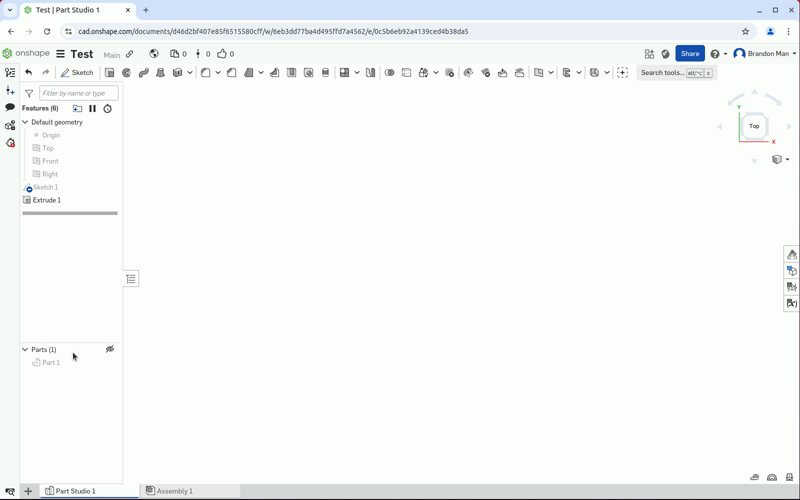
key(shift+y)
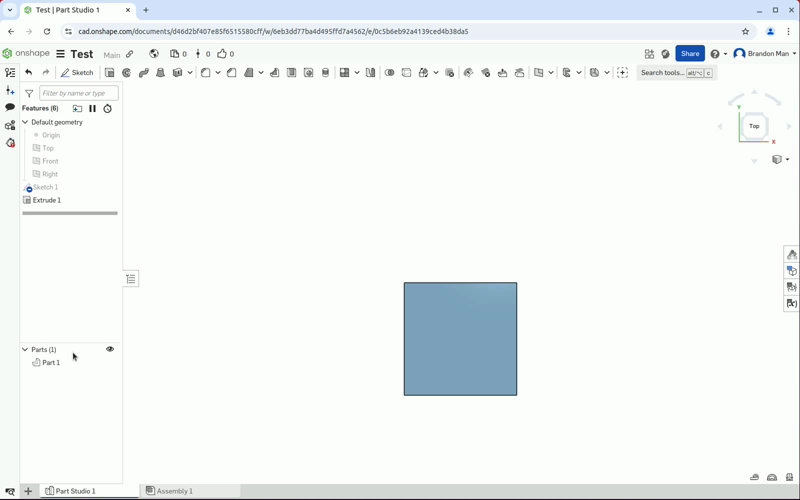
mouse_move(541, 75)
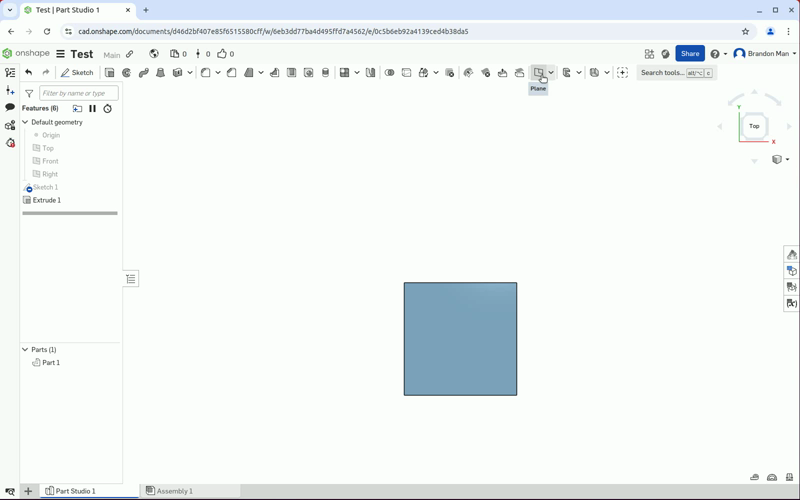
click(541, 75)
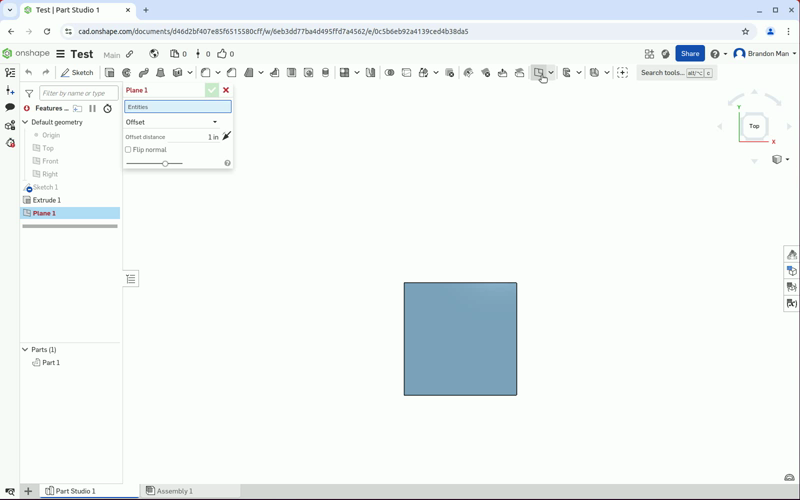
mouse_move(73, 150)
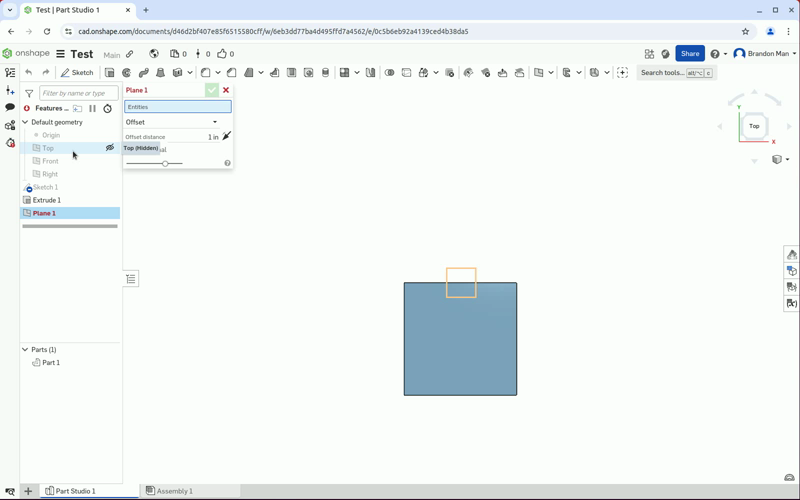
click(73, 150)
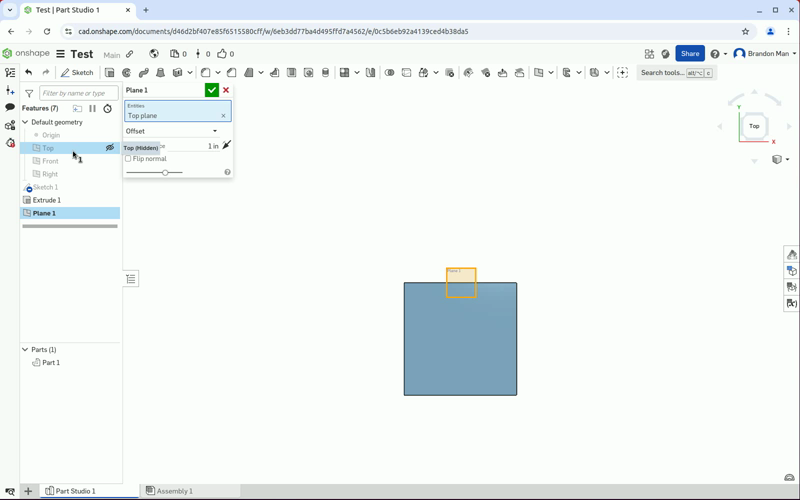
key(tab, 2)
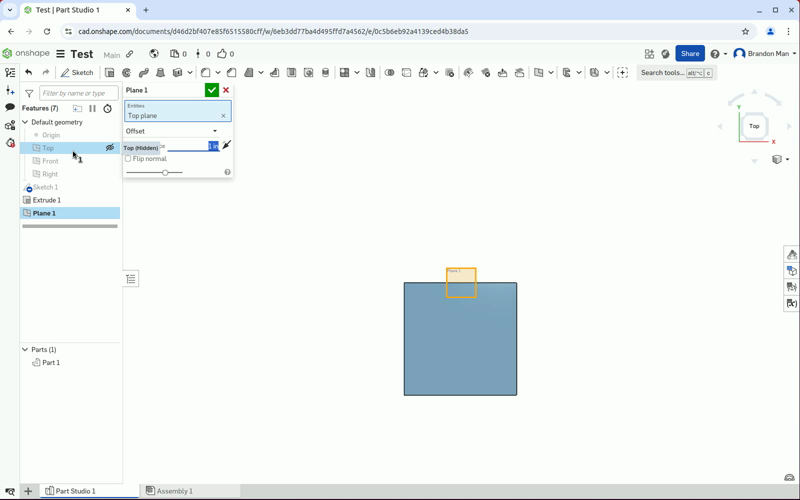
text(11.554)
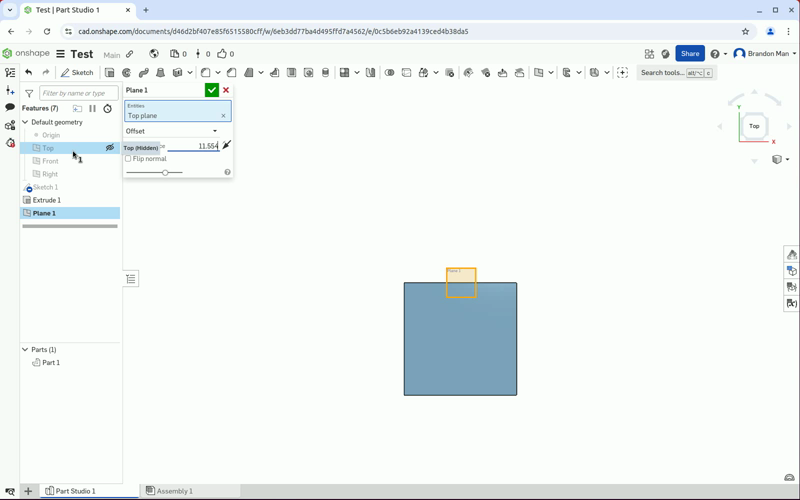
key(enter, 2)
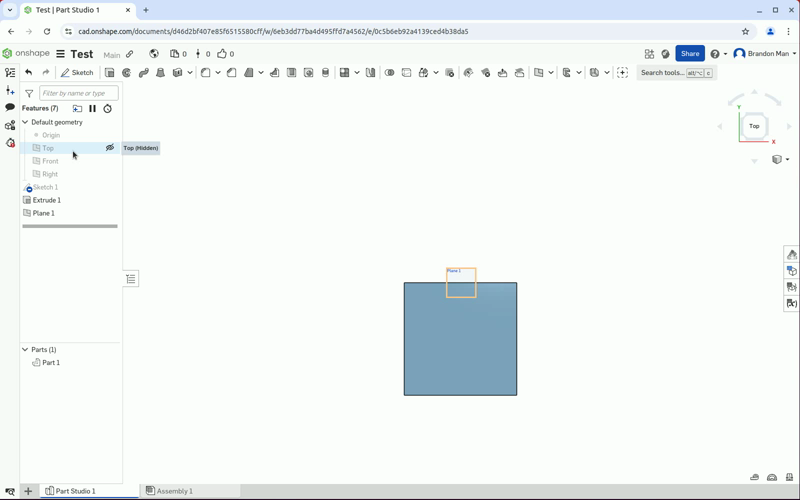
key(shift+s)
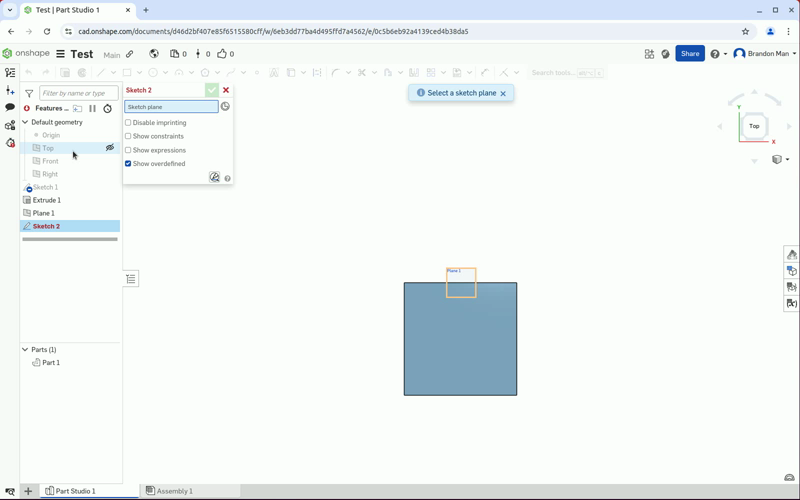
mouse_move(73, 215)
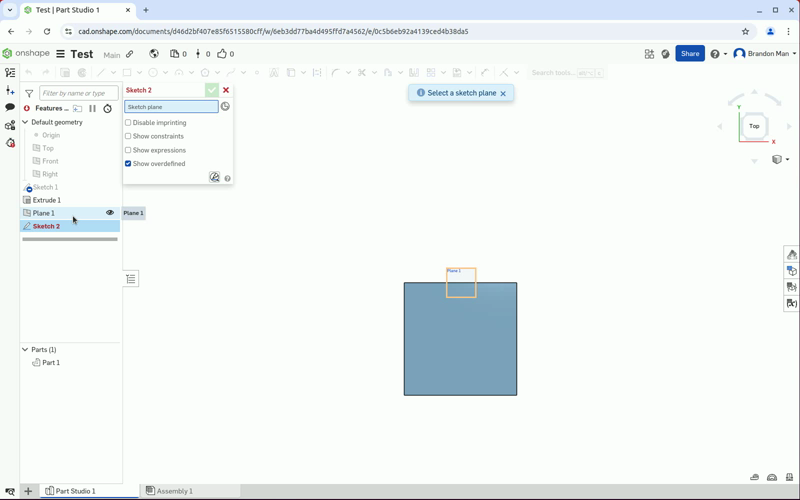
click(73, 215)
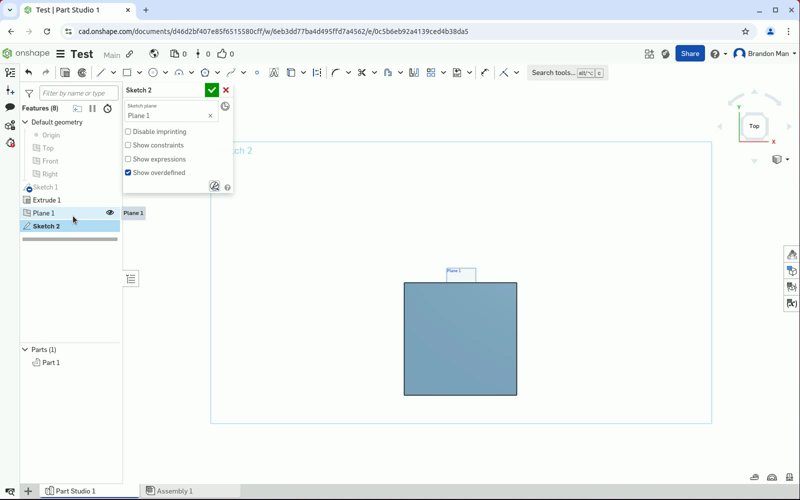
mouse_move(73, 352)
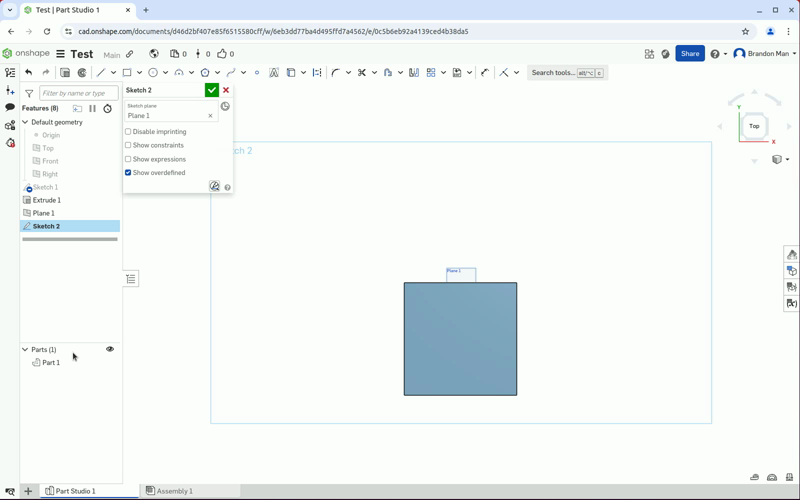
key(y)
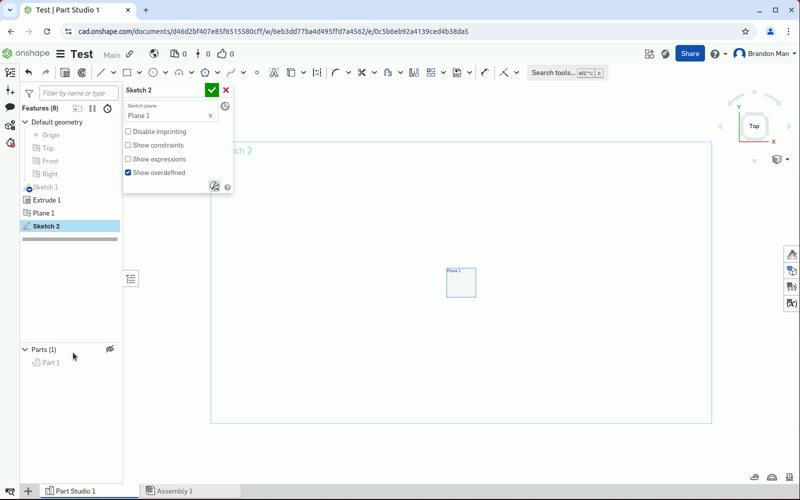
key(l)
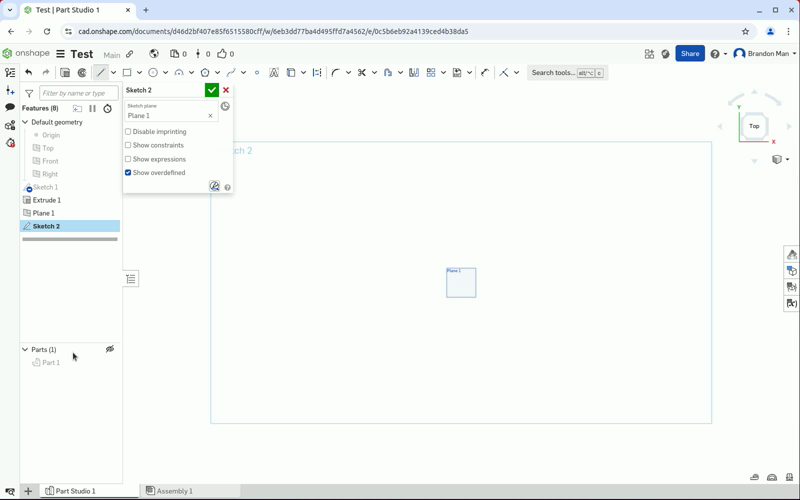
key_down(shift)
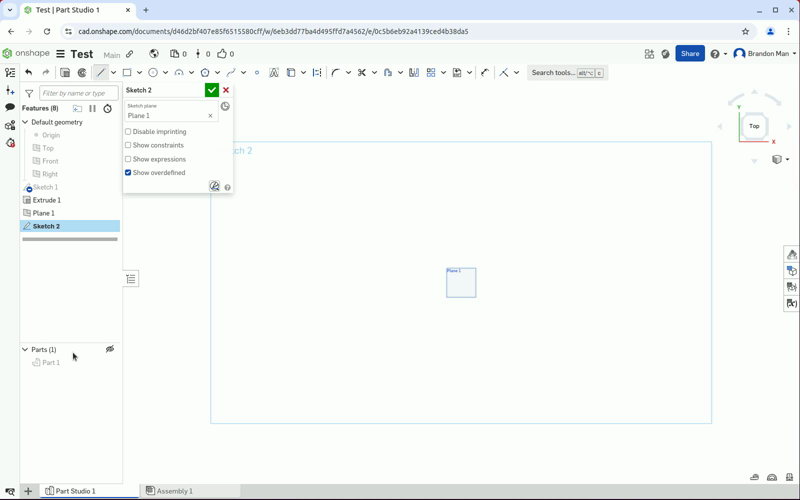
mouse_move(410, 389)
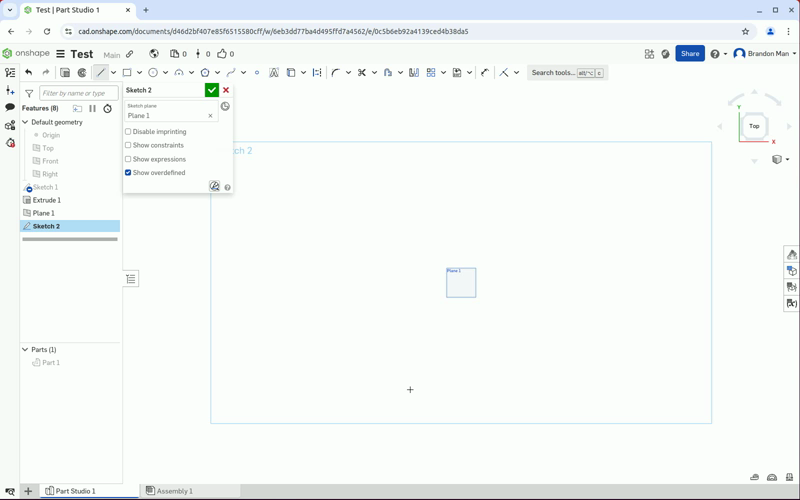
click(410, 389)
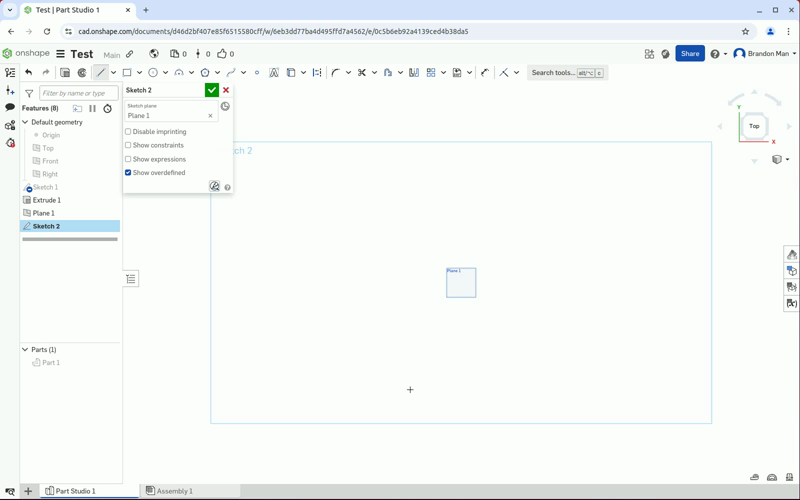
key_up(shift)
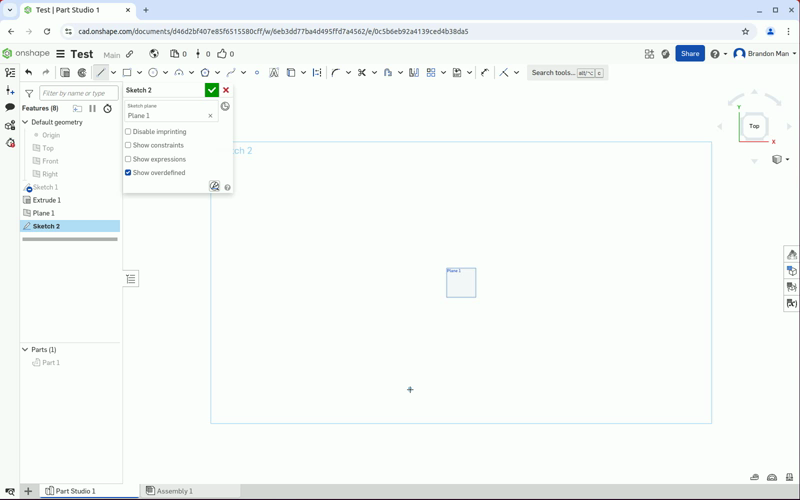
key_down(shift)
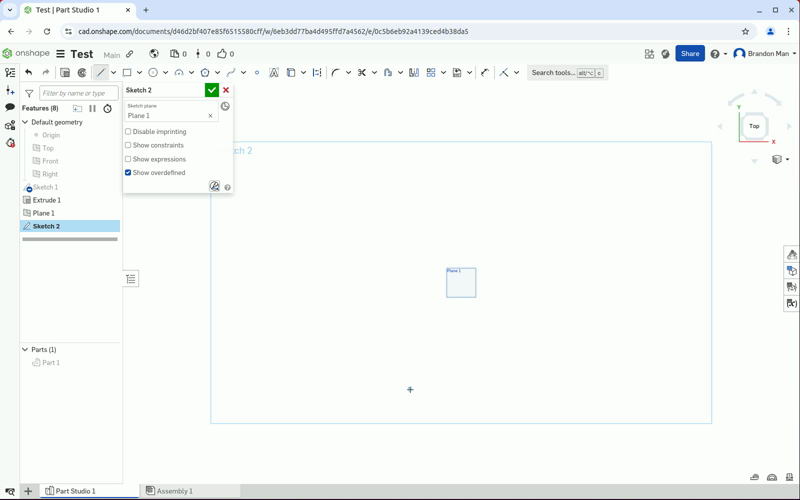
mouse_move(511, 389)
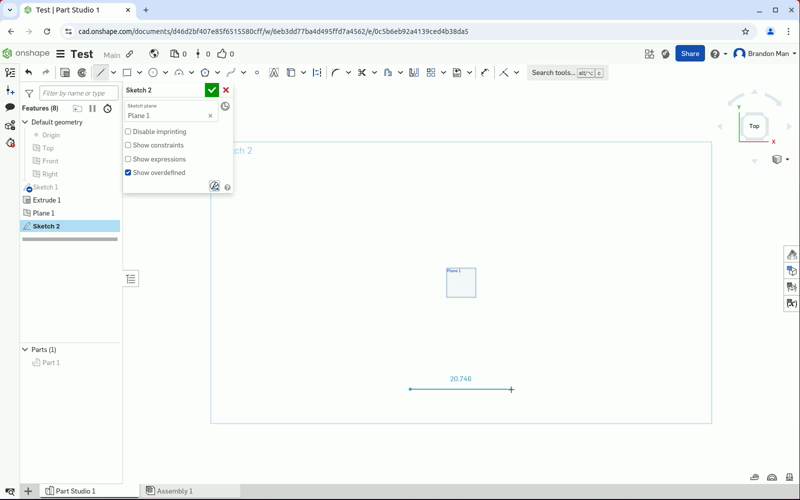
click(511, 389)
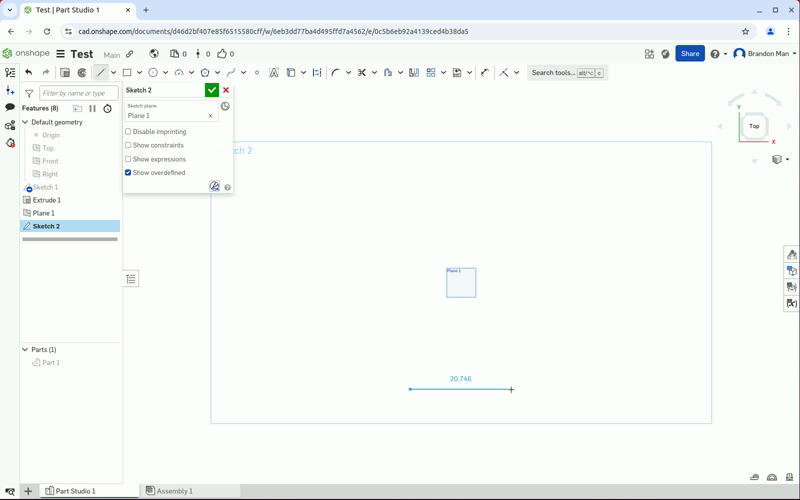
key_up(shift)
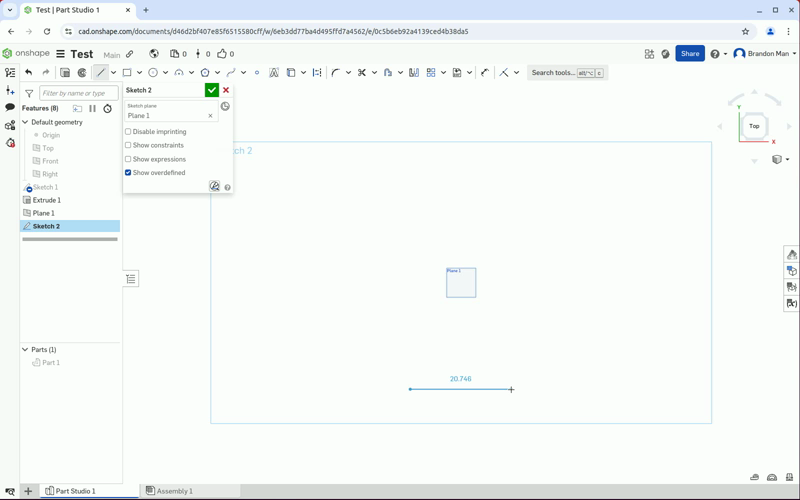
key_down(shift)
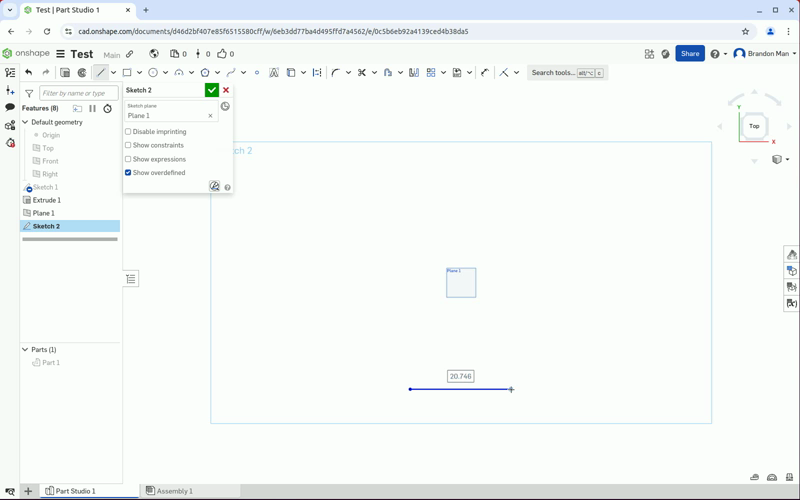
mouse_move(511, 288)
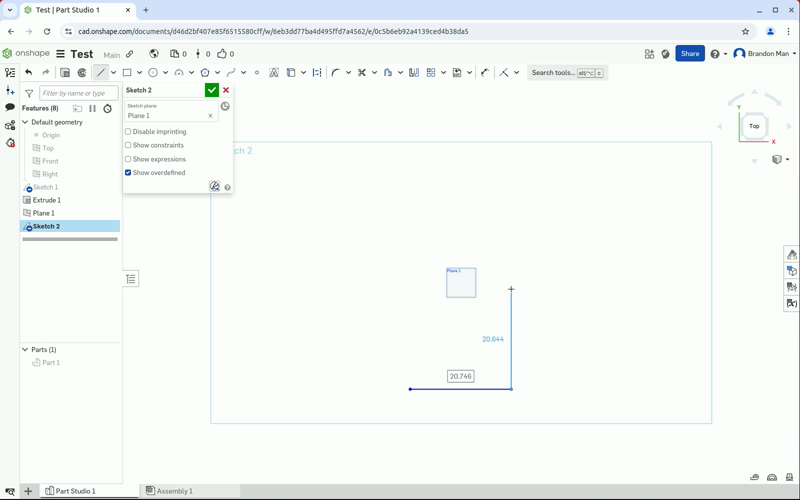
click(511, 288)
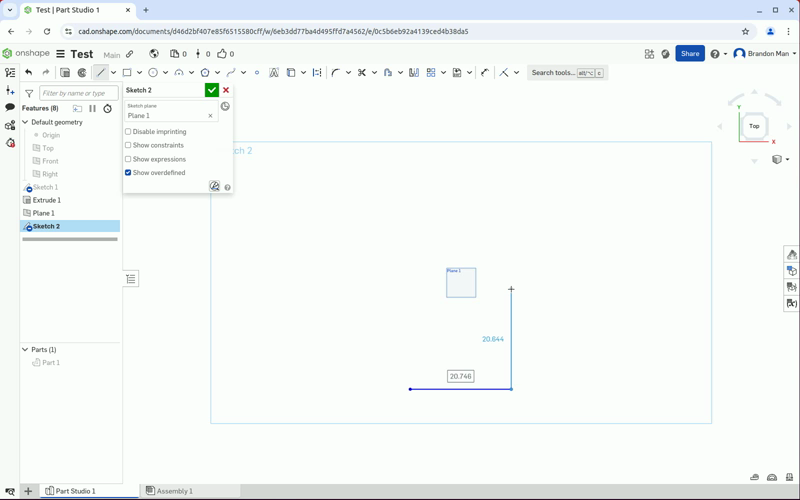
key_up(shift)
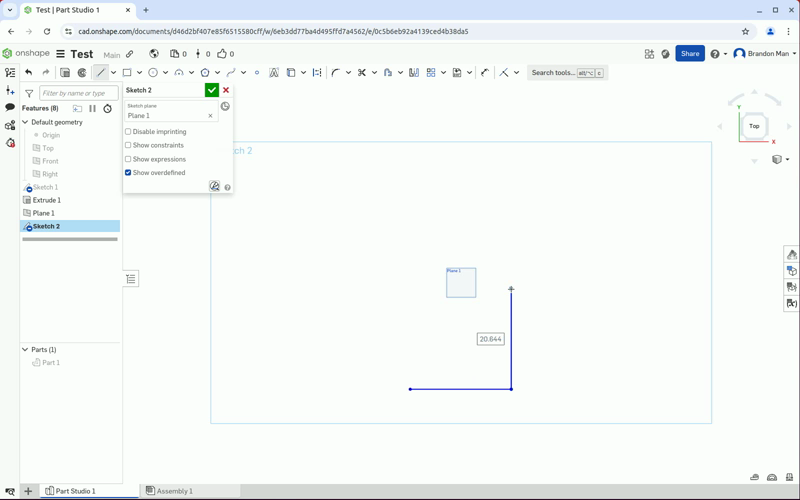
key_down(shift)
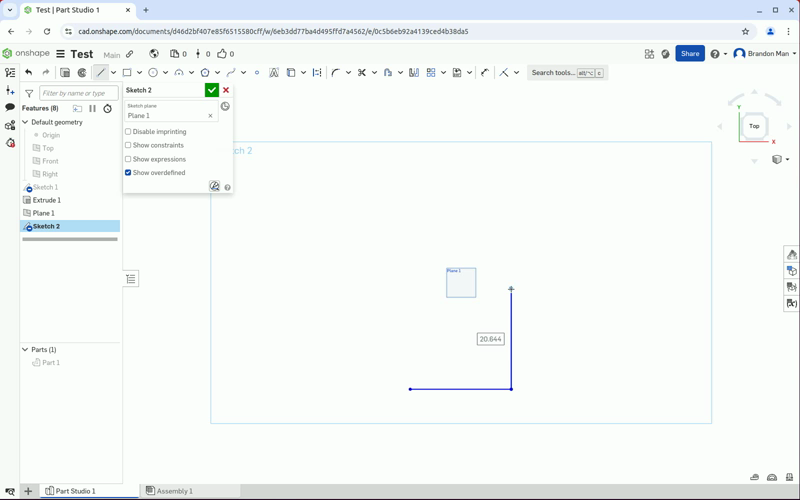
mouse_move(410, 288)
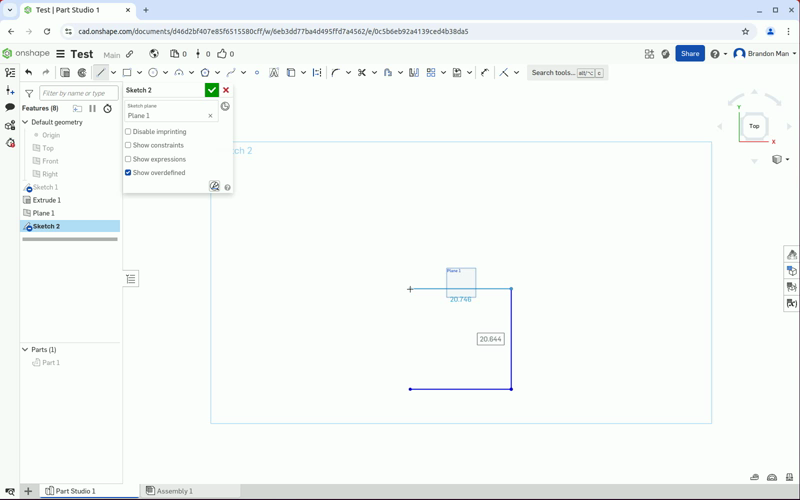
click(410, 288)
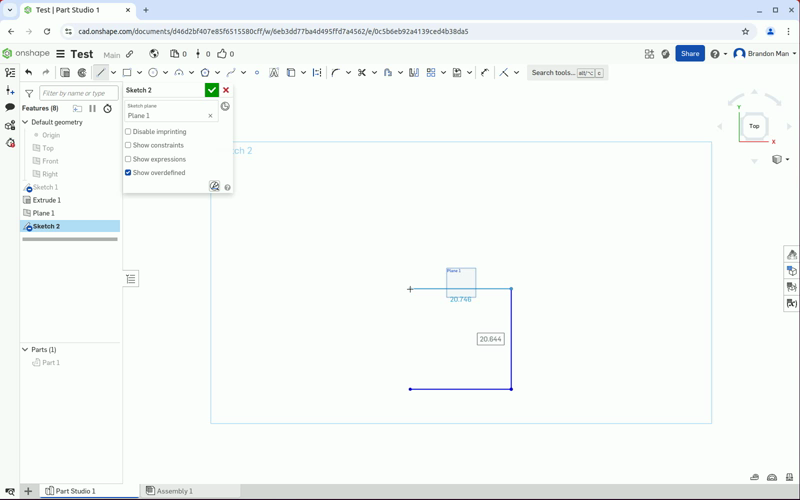
key_up(shift)
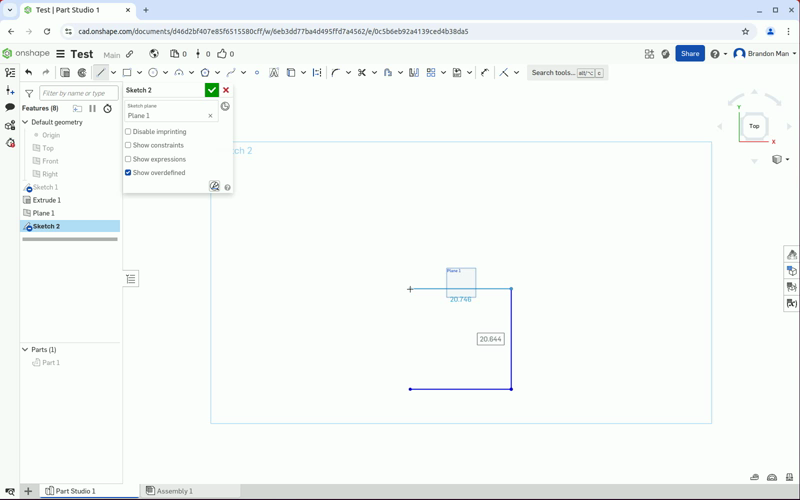
key_down(shift)
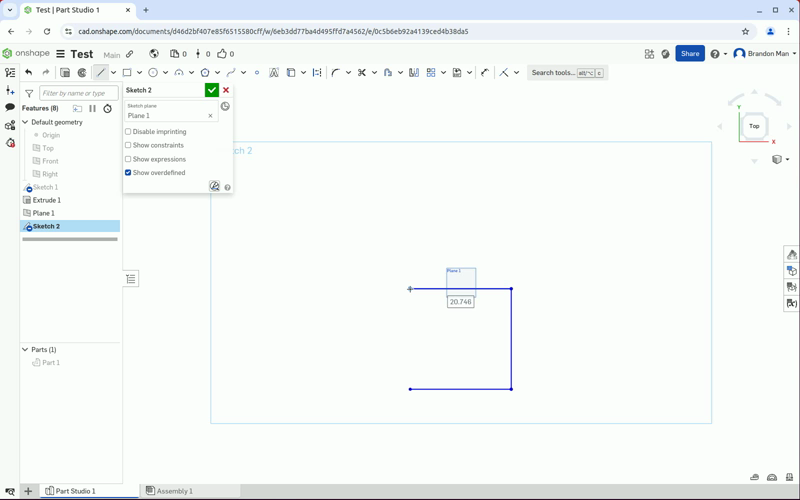
mouse_move(410, 389)
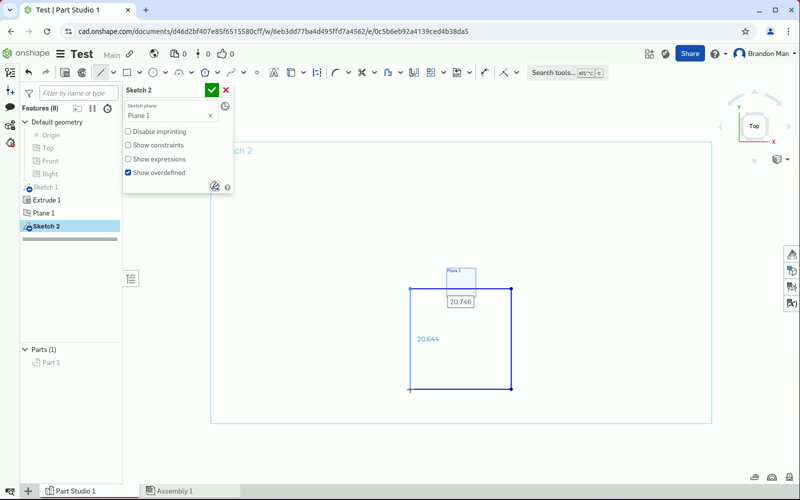
key_up(shift)
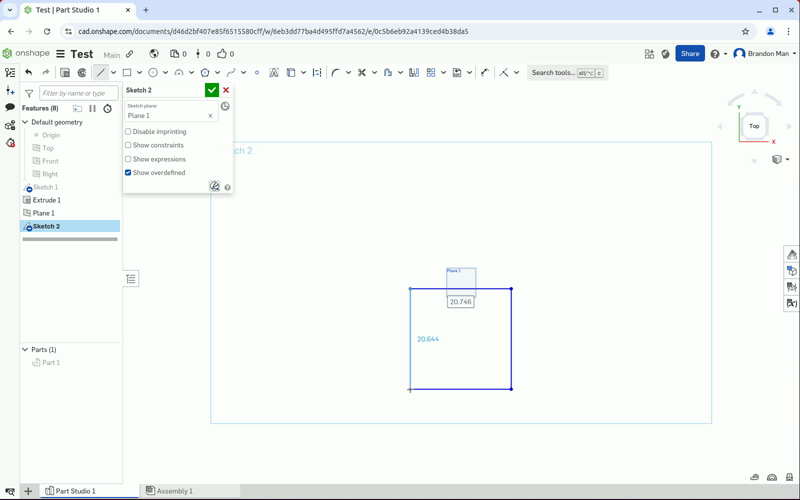
click(410, 389)
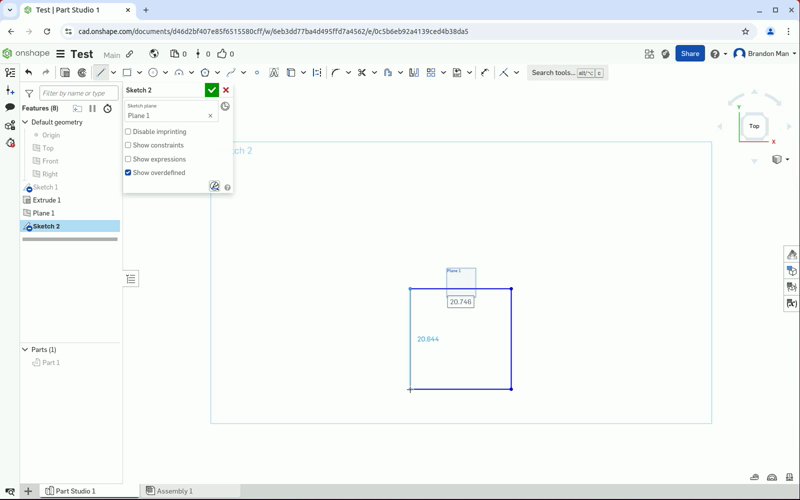
key(esc)
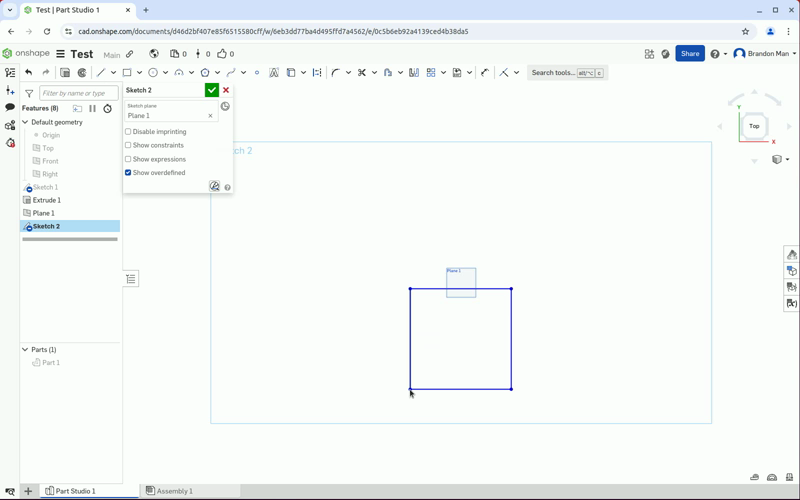
mouse_move(483, 352)
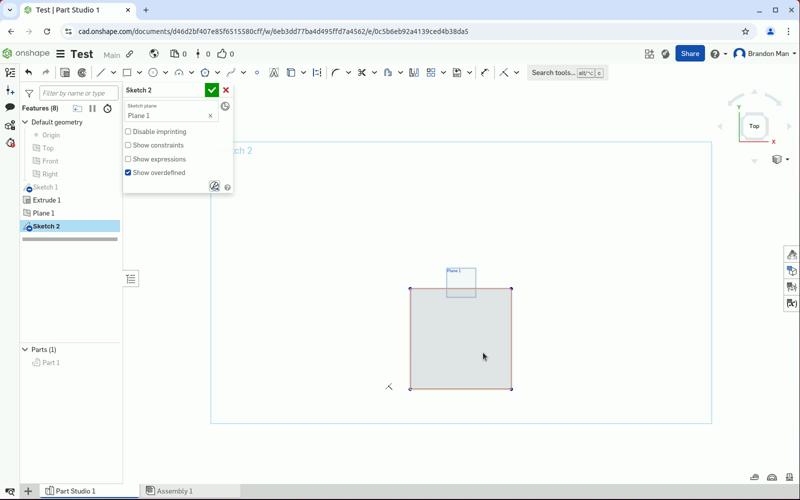
click(483, 352)
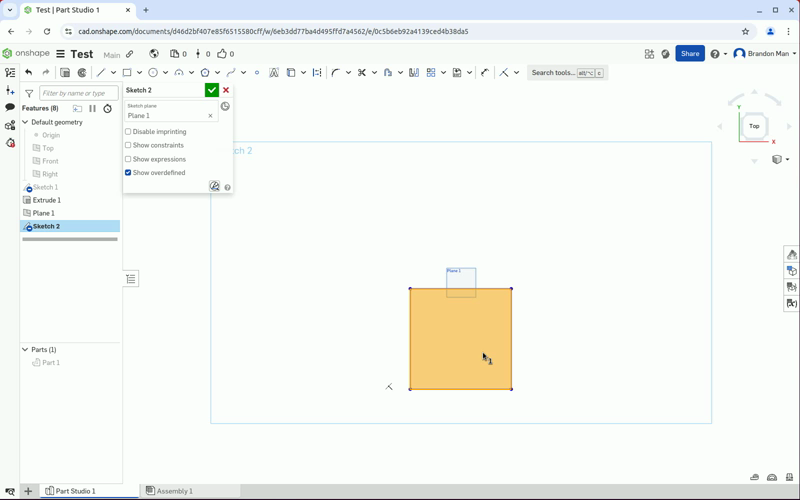
mouse_move(73, 352)
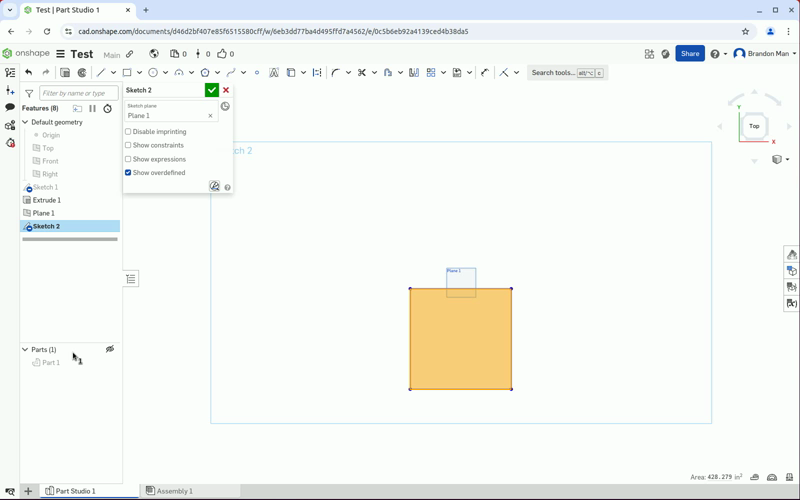
key(shift+y)
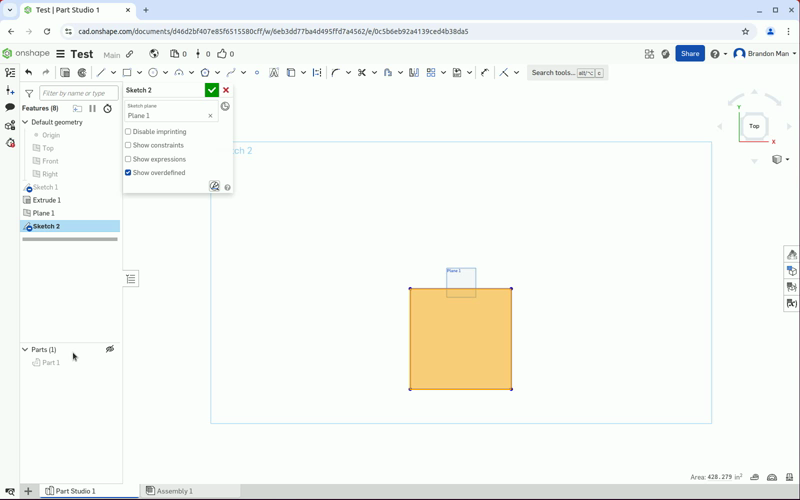
key(shift+e)
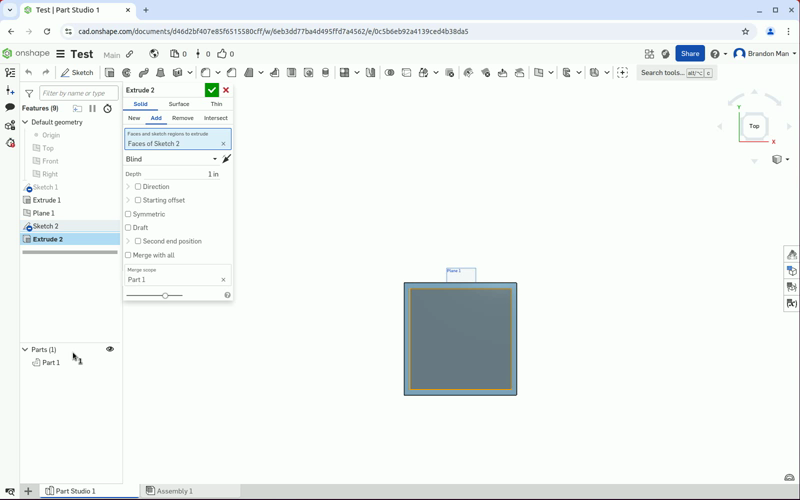
mouse_move(143, 106)
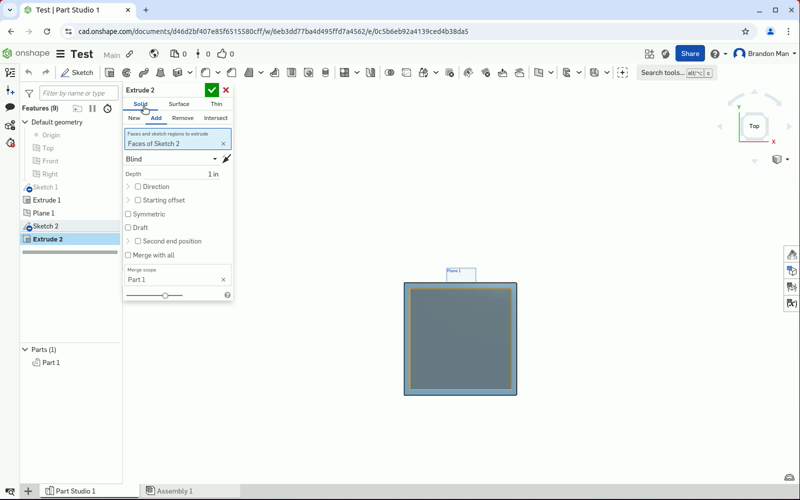
click(143, 106)
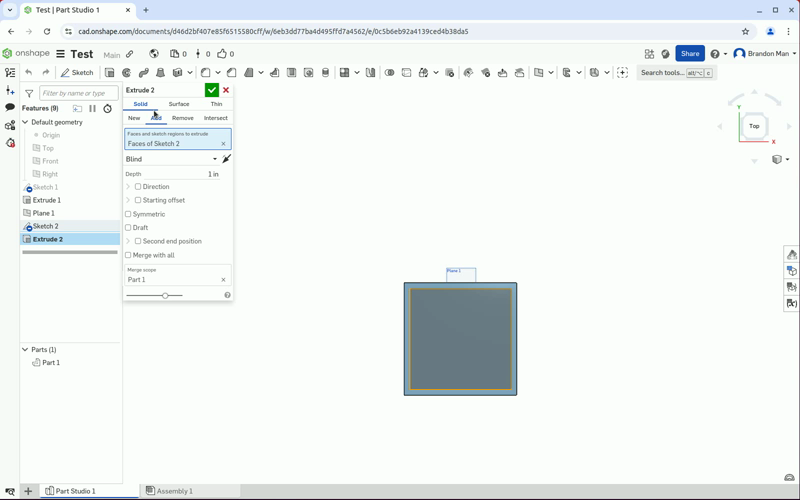
mouse_move(186, 120)
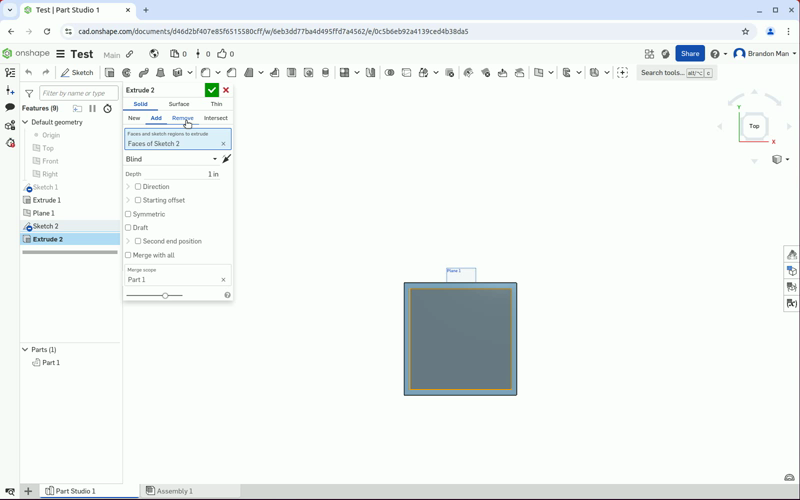
click(186, 120)
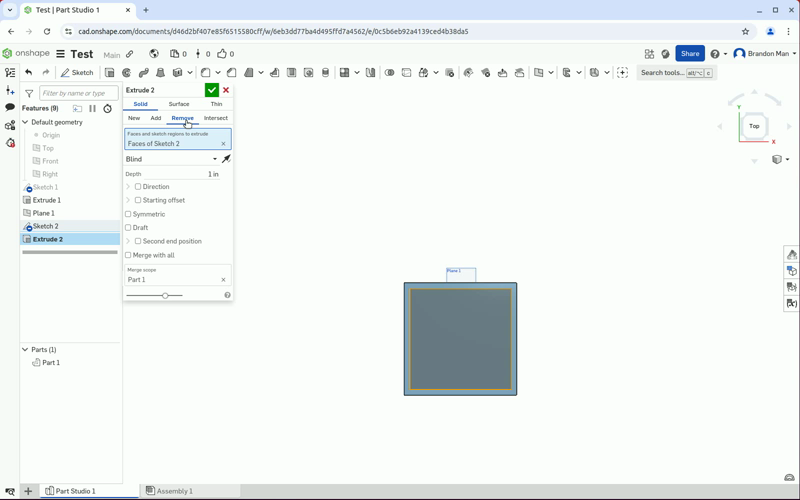
key(tab, 4)
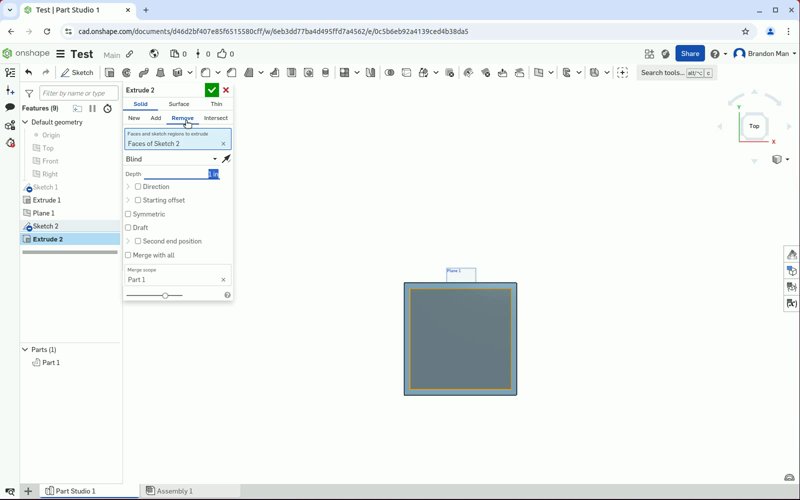
text(10.351)
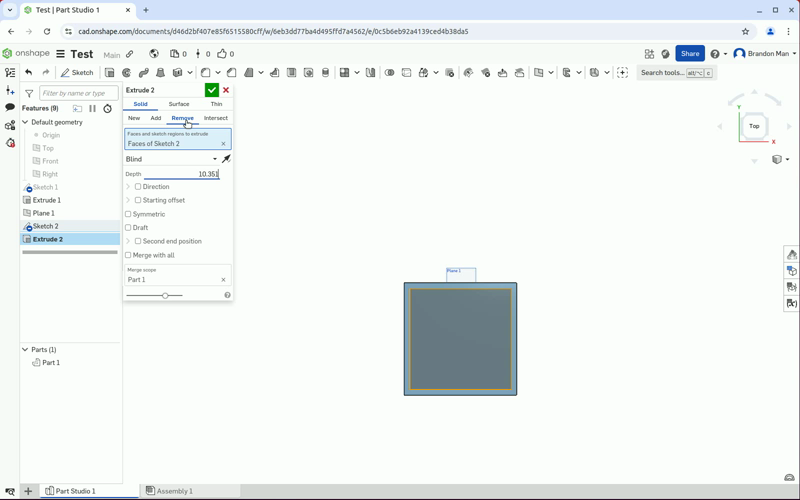
key(tab, 6)
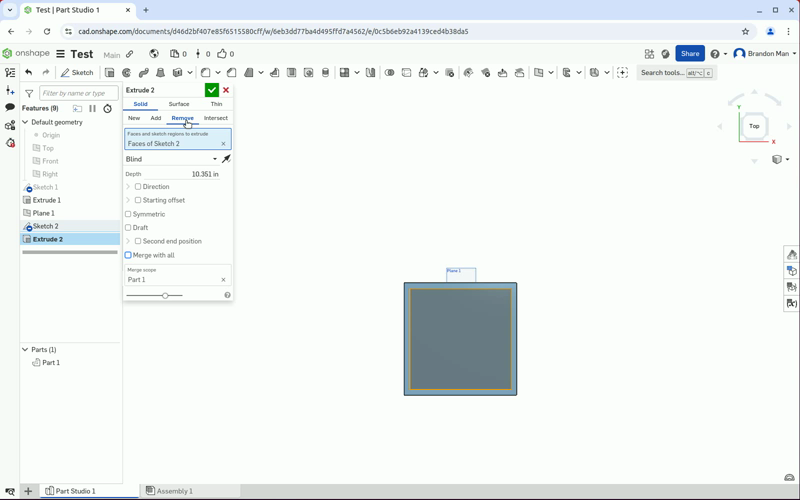
key(space)
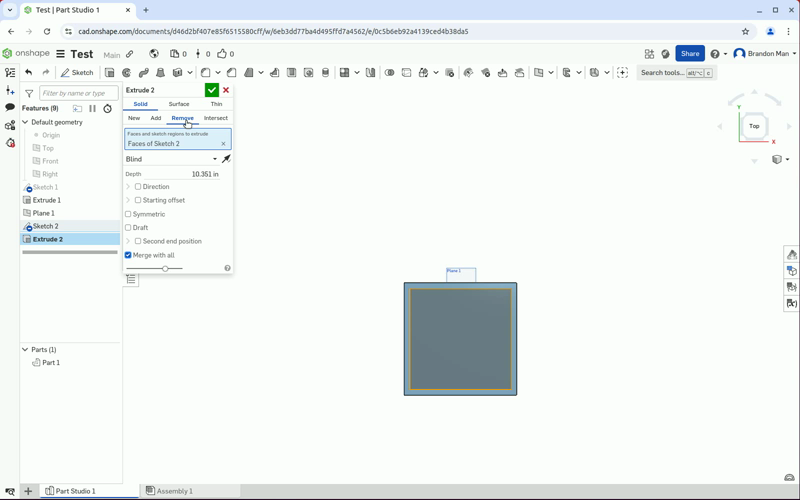
key(enter)
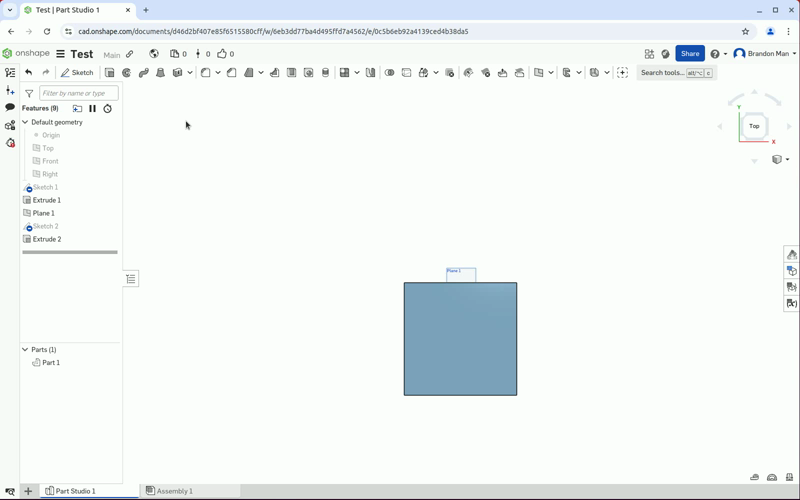
key(shift+h)
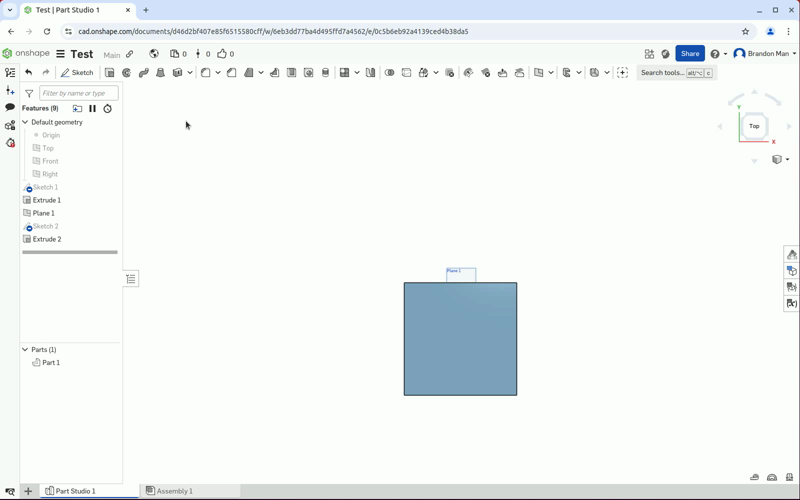
key(shift+h)
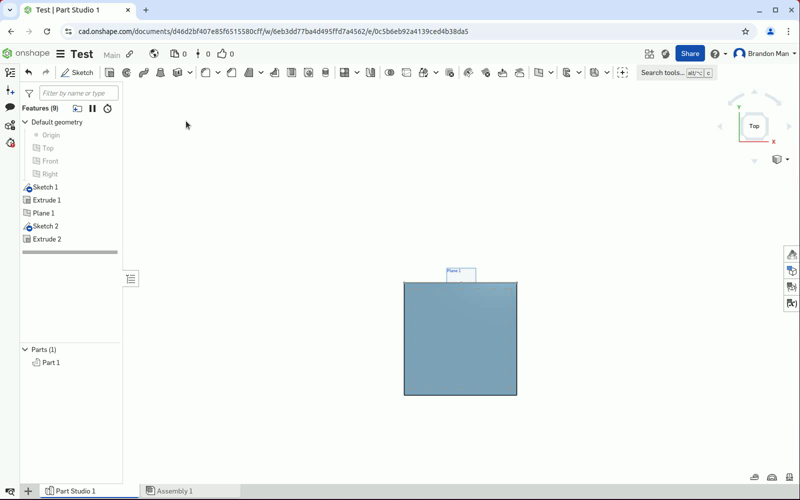
key(shift+7)
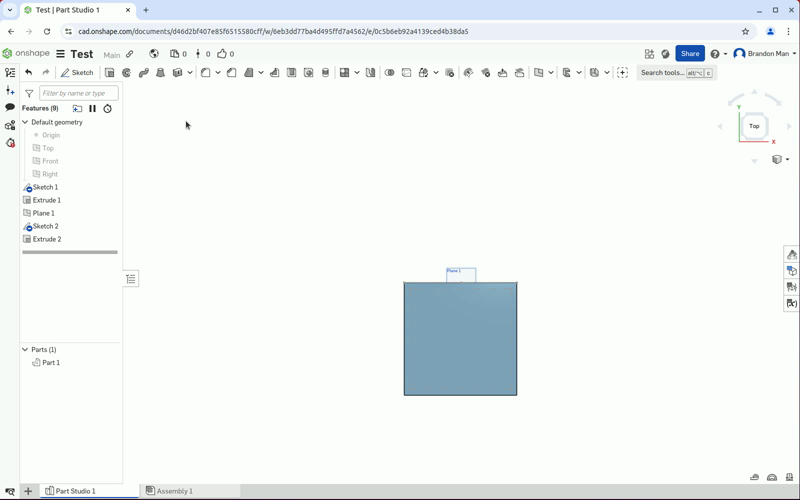
key(up, 3)
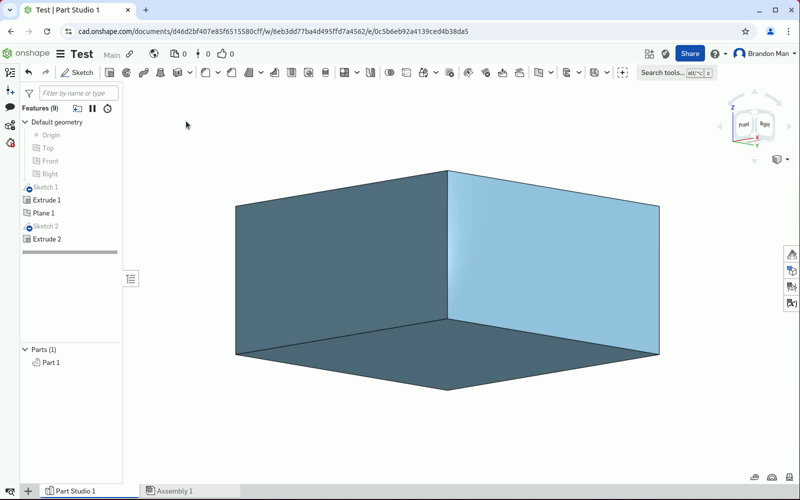
key(left, 3)
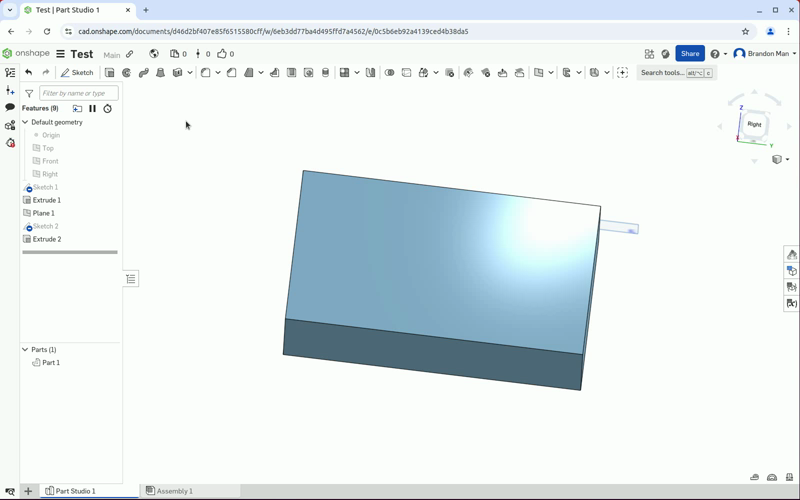
key(right, 3)
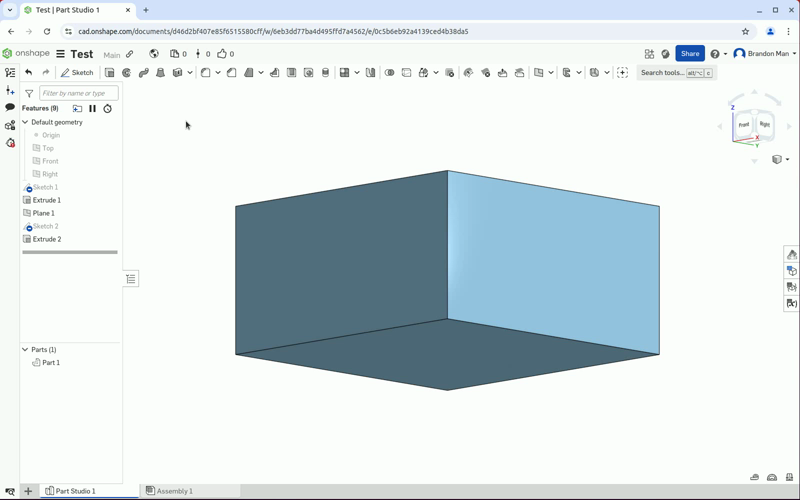
key(down, 3)
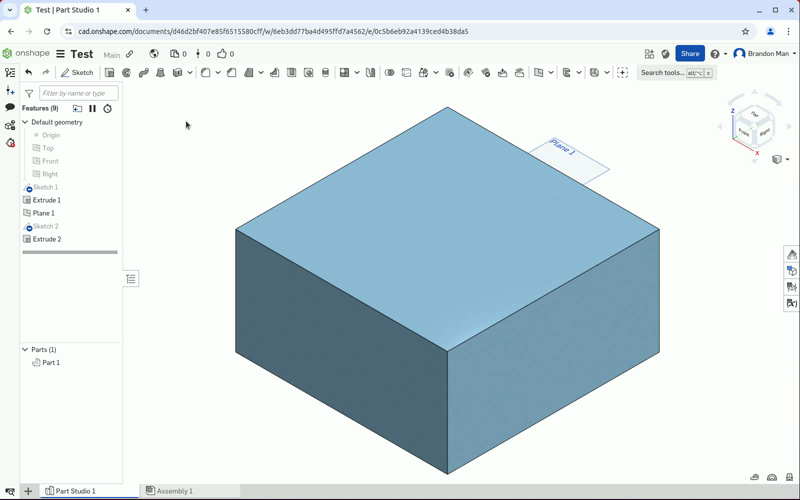
mouse_move(73, 189)
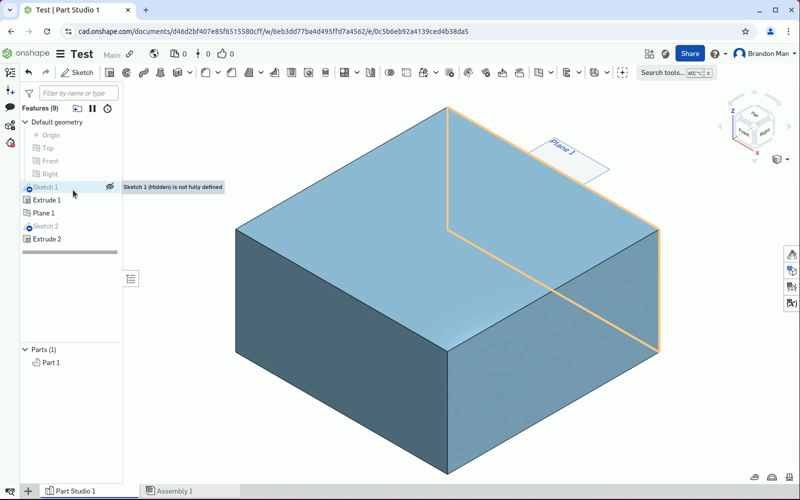
click(73, 189)